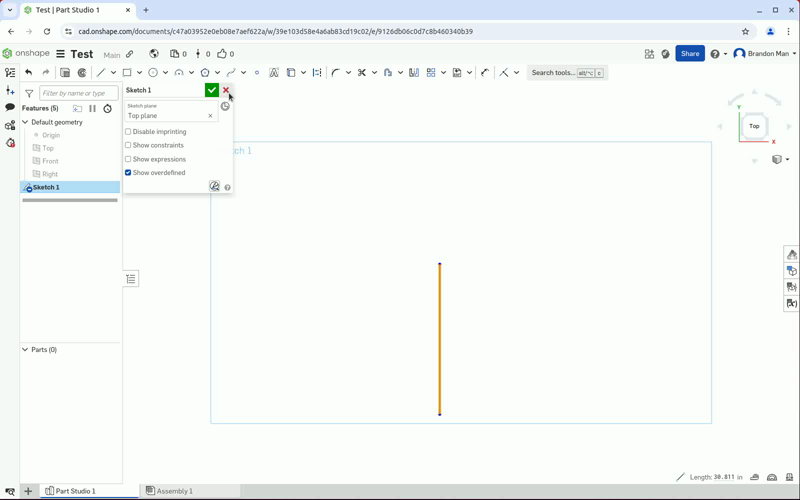
key(shift+h)
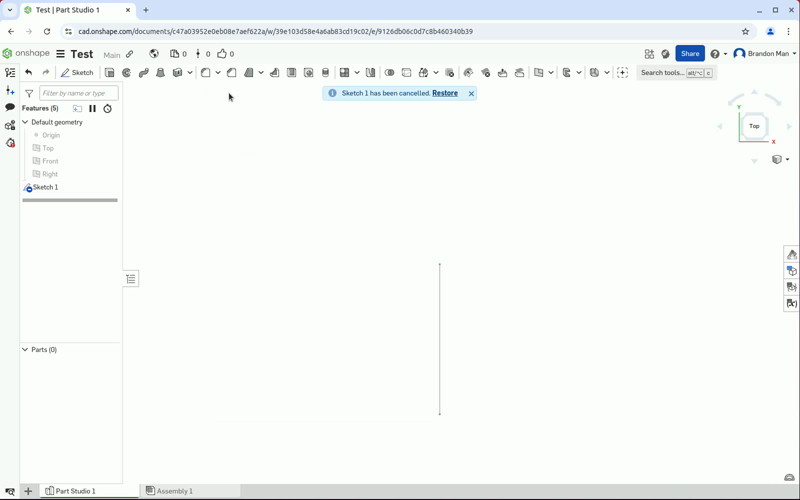
key(shift+s)
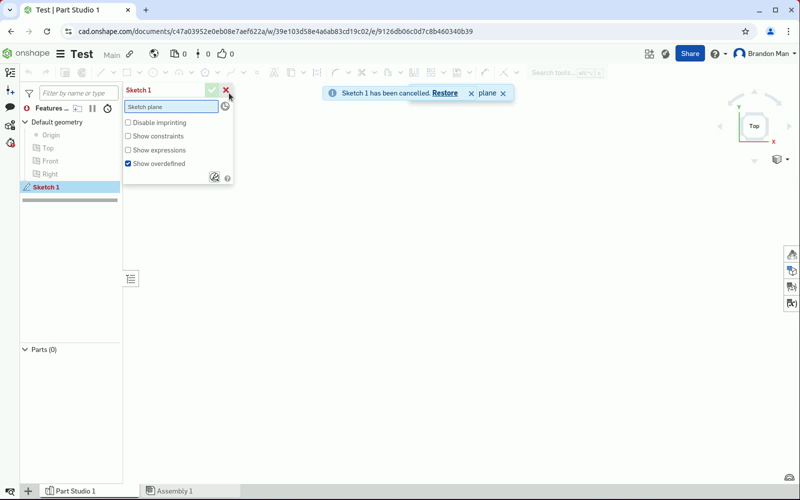
mouse_move(73, 150)
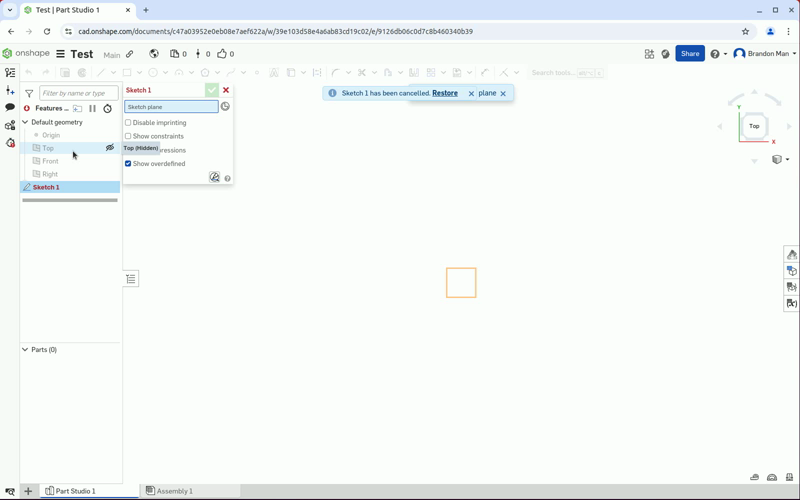
click(73, 150)
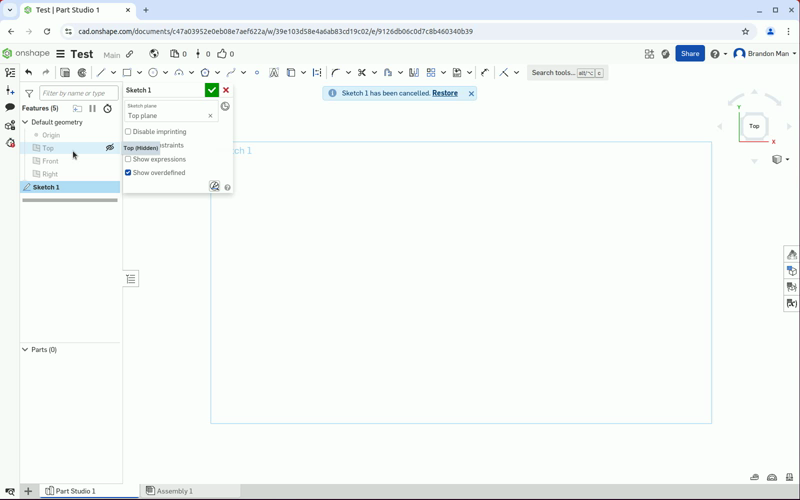
mouse_move(73, 352)
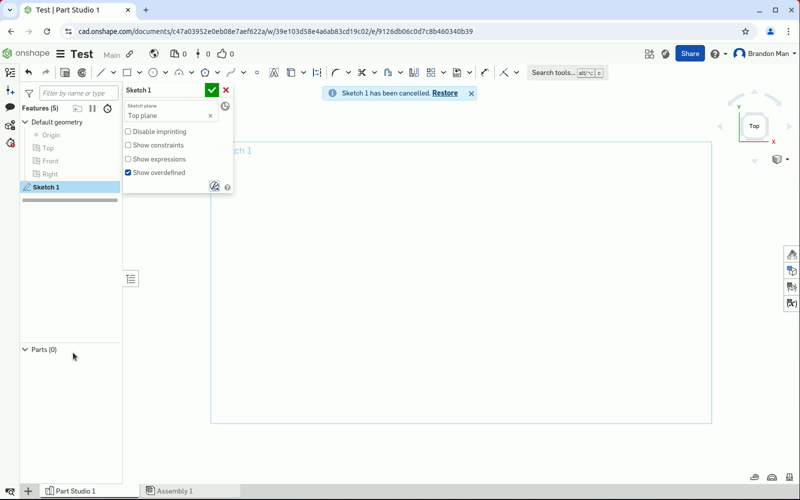
key(y)
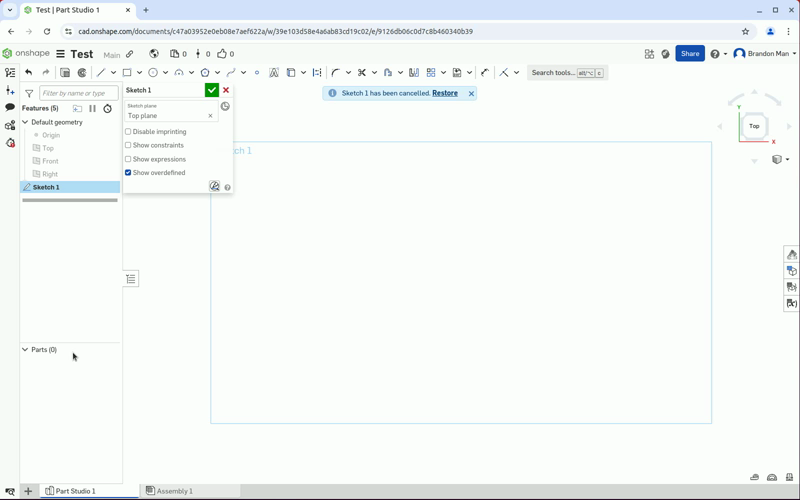
key(l)
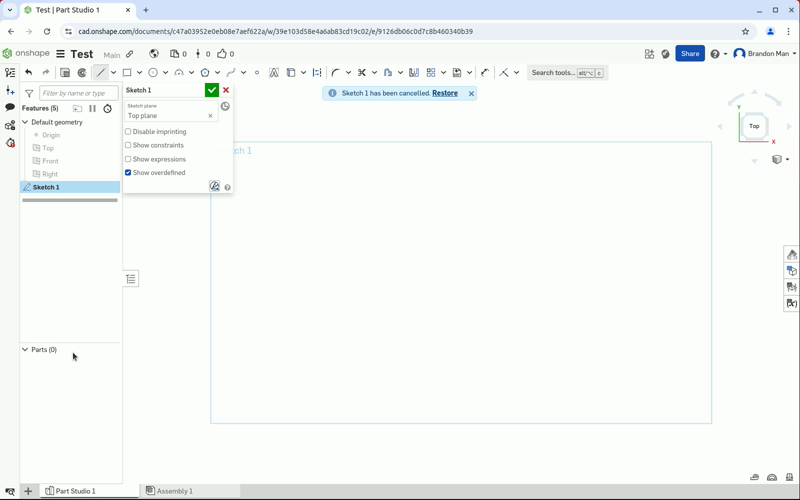
key_down(shift)
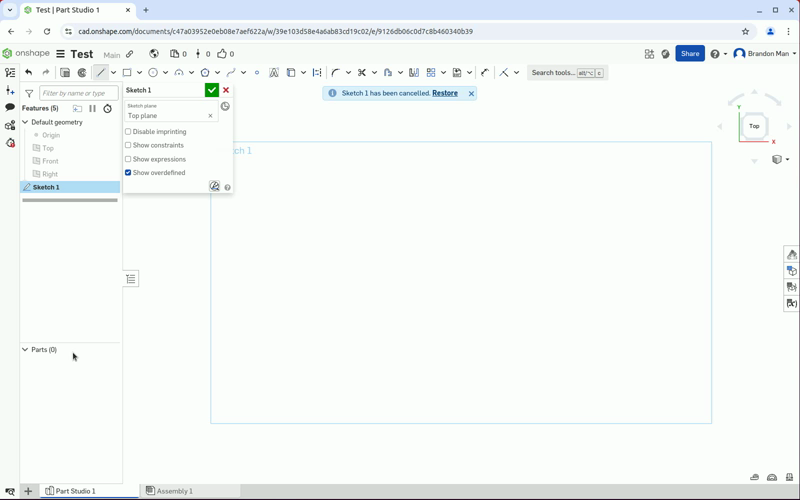
mouse_move(414, 347)
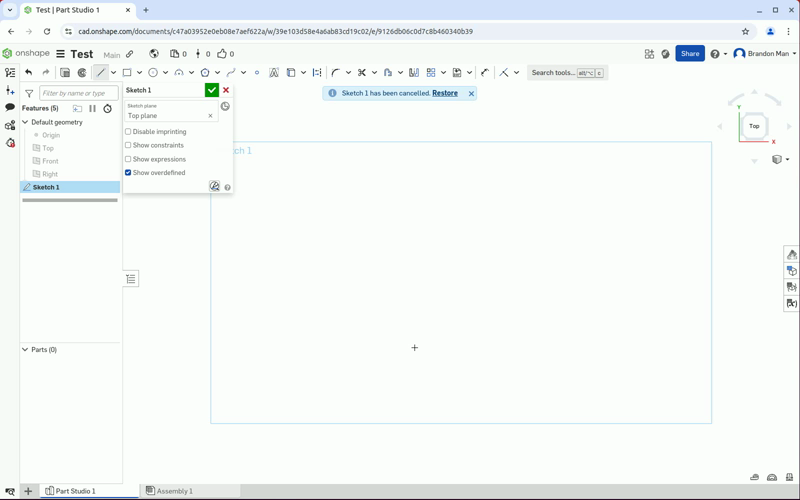
click(414, 347)
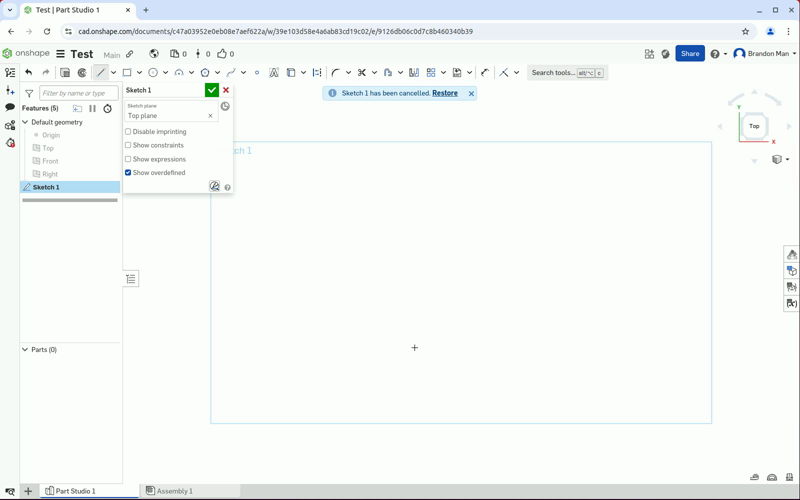
key_up(shift)
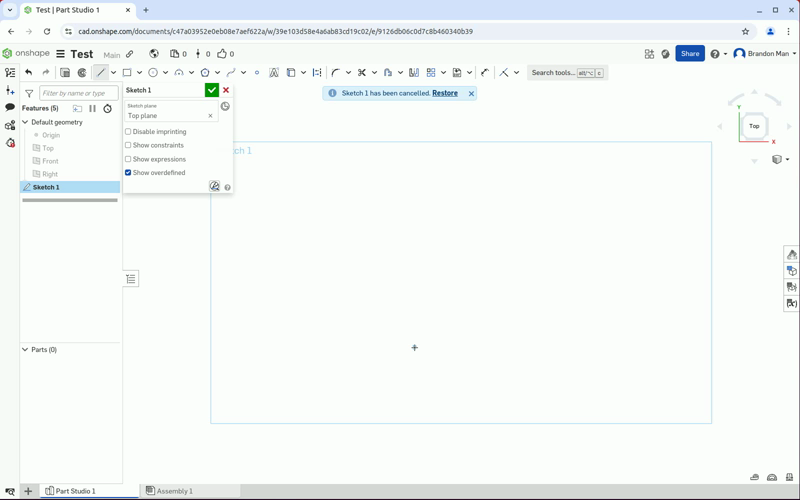
key_down(shift)
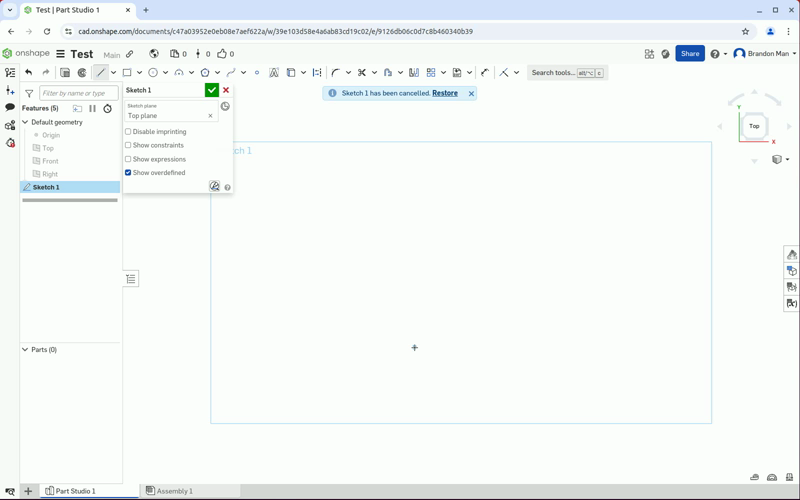
mouse_move(484, 347)
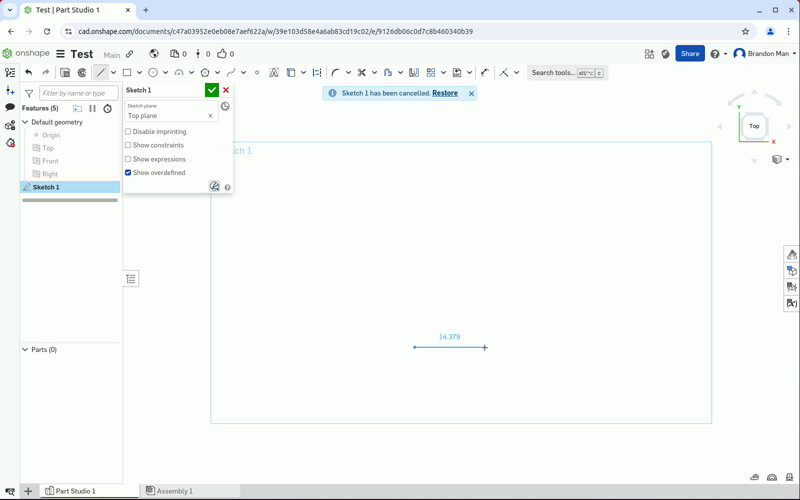
click(484, 347)
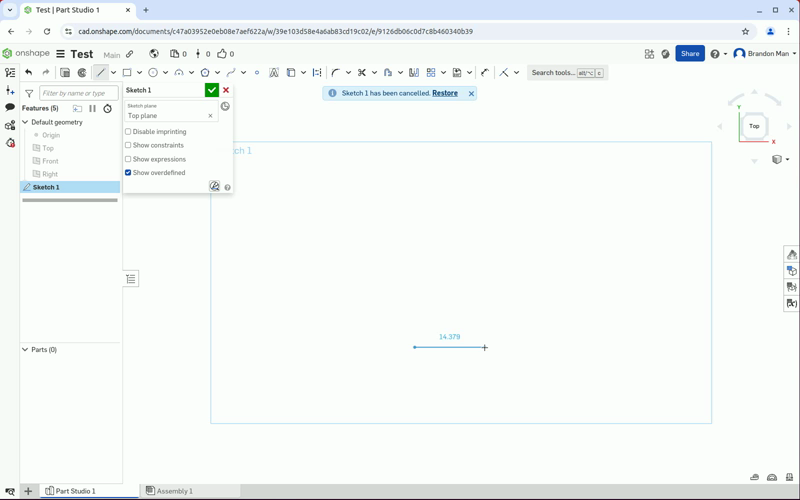
key_up(shift)
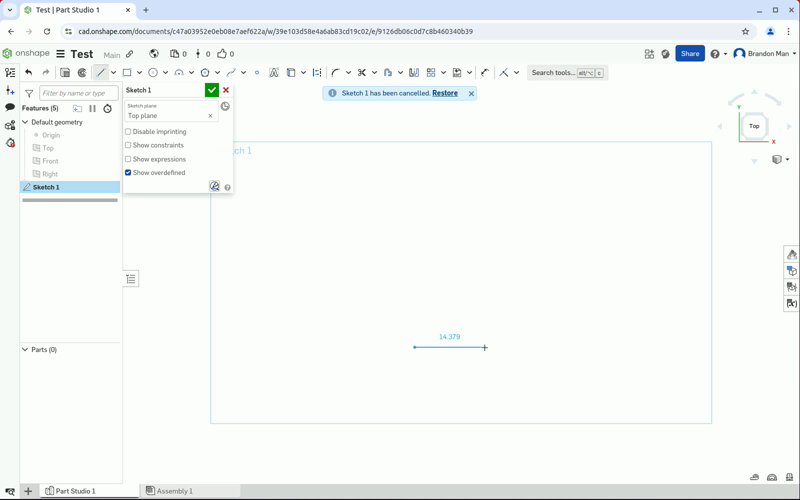
key_down(shift)
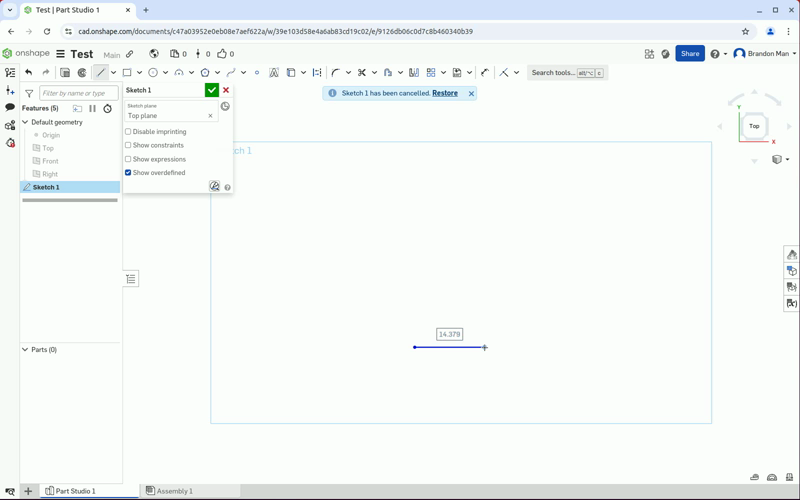
mouse_move(484, 278)
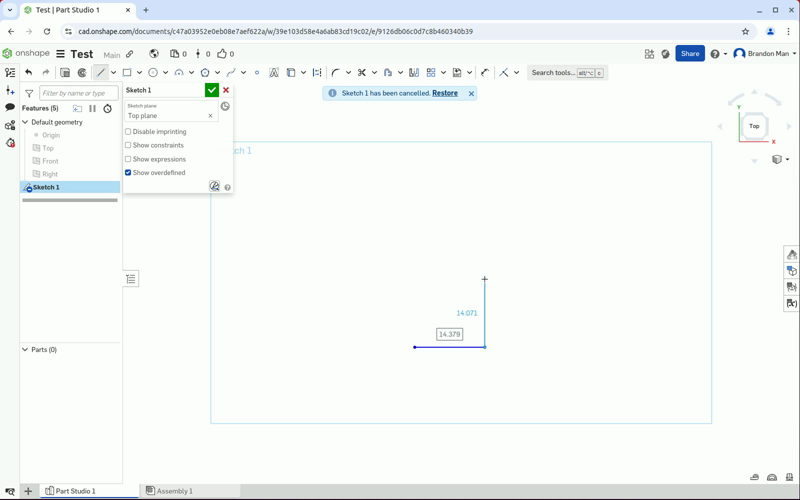
click(484, 278)
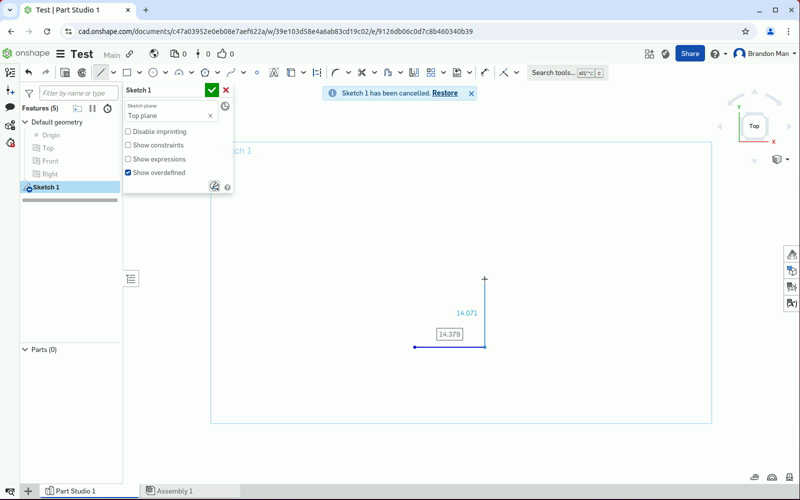
key_up(shift)
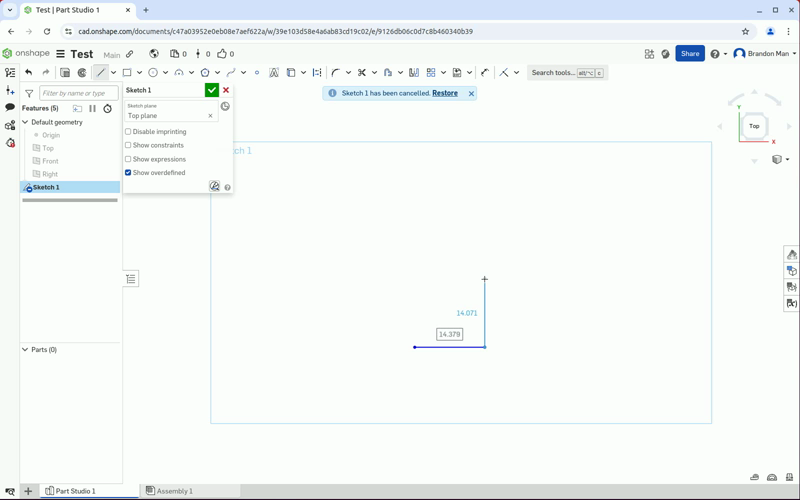
key_down(shift)
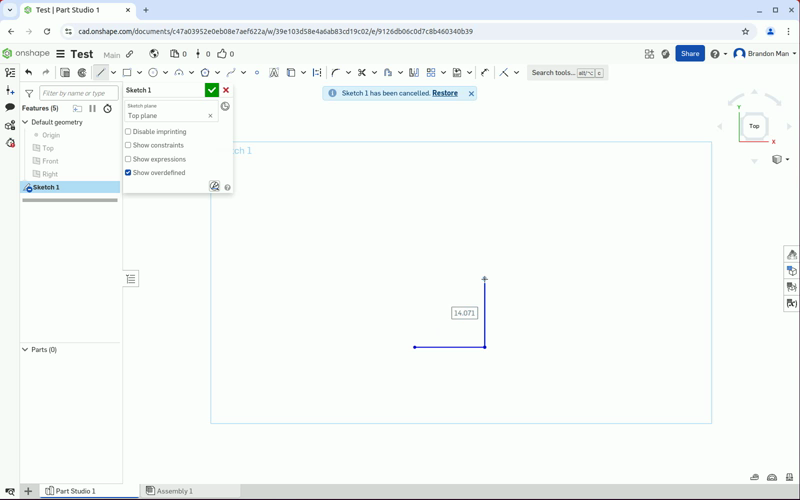
mouse_move(414, 278)
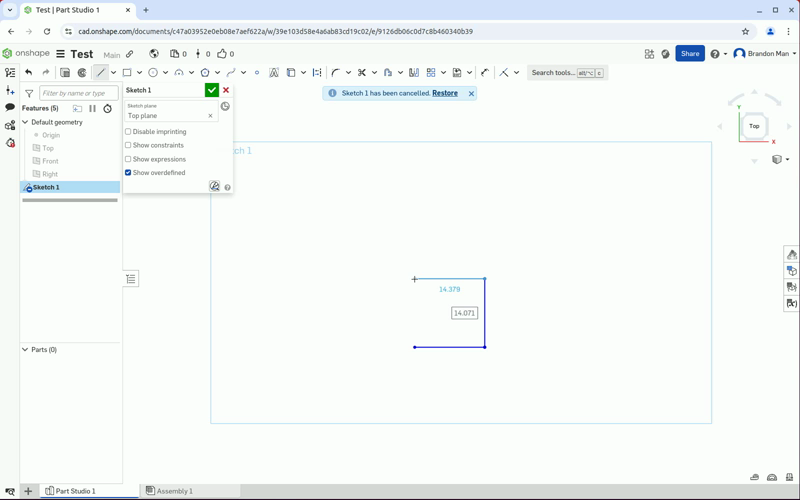
click(414, 278)
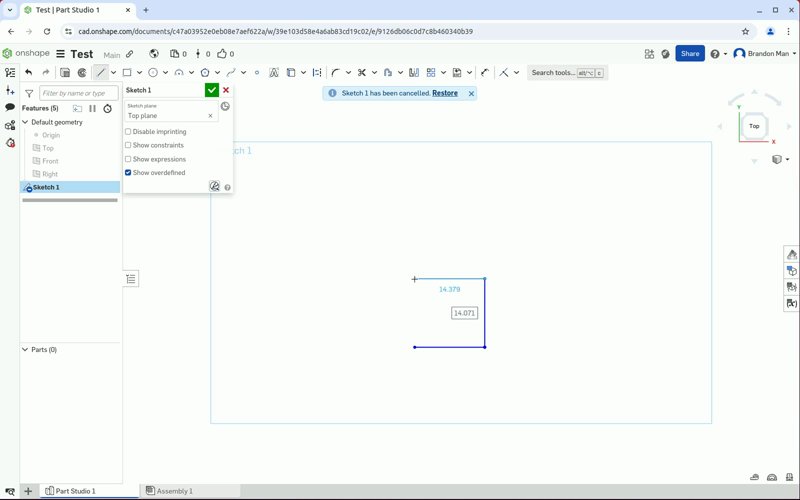
key_up(shift)
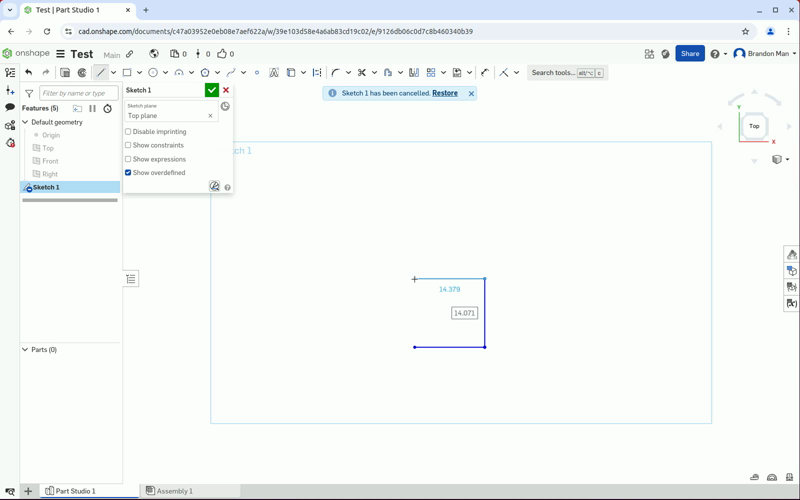
key_down(shift)
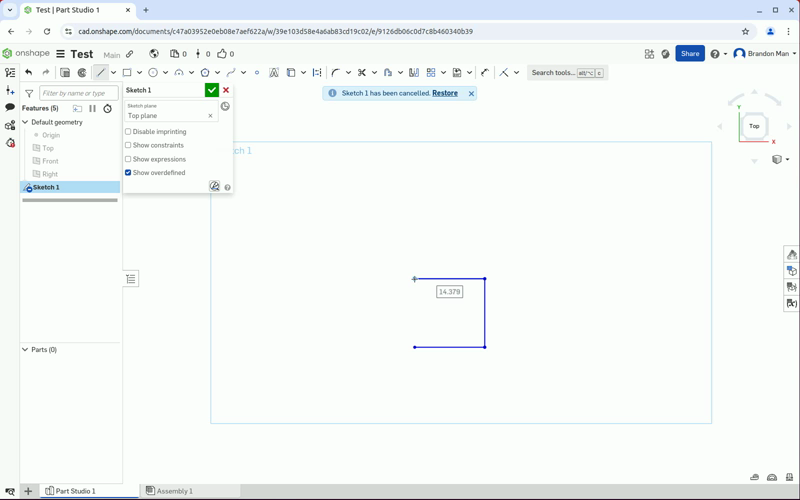
mouse_move(414, 347)
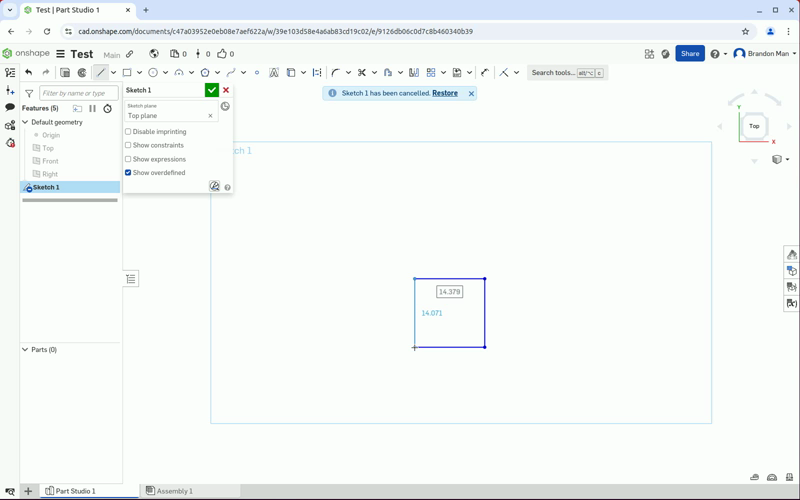
key_up(shift)
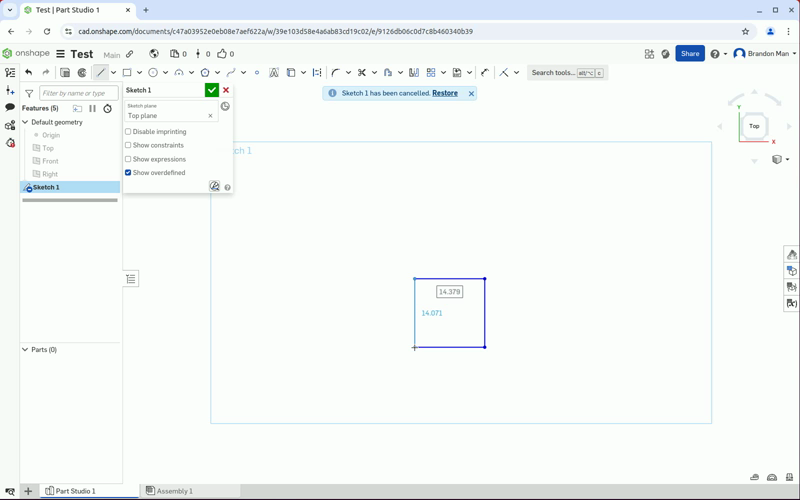
click(414, 347)
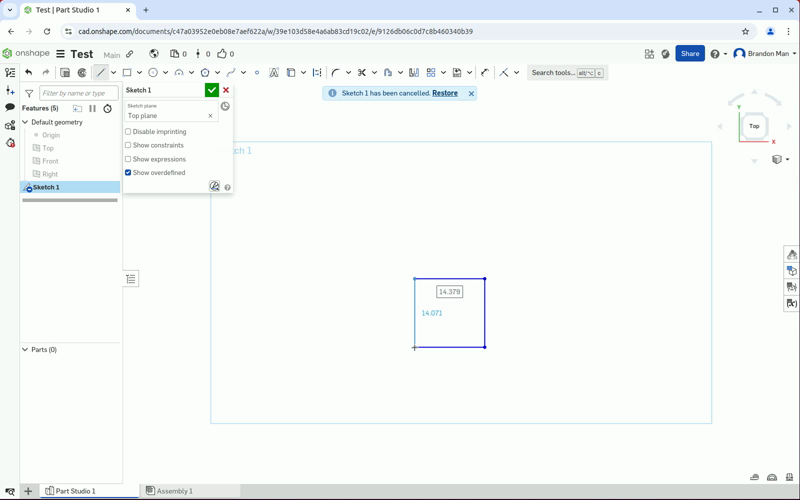
key(esc)
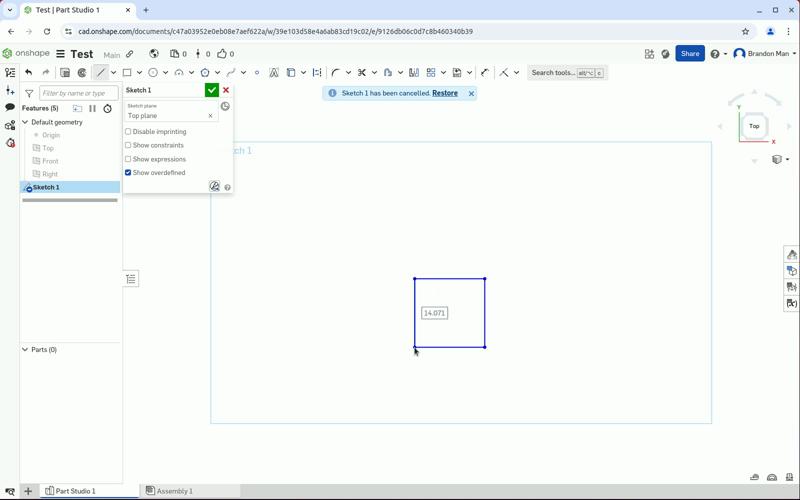
mouse_move(418, 302)
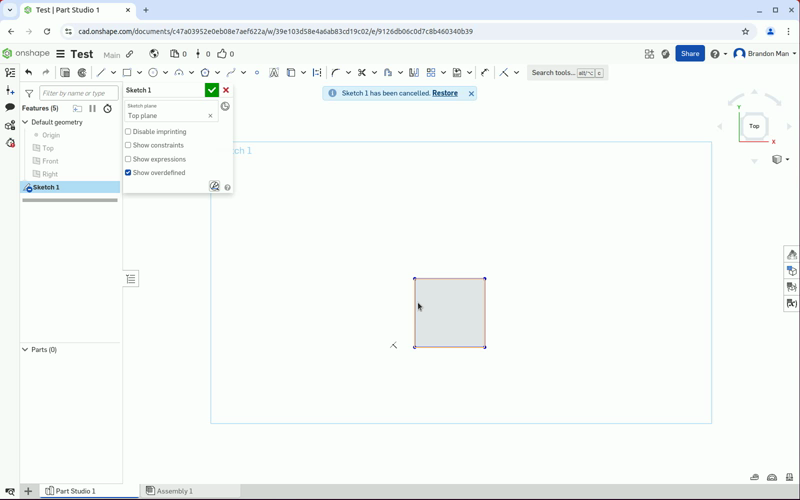
click(418, 302)
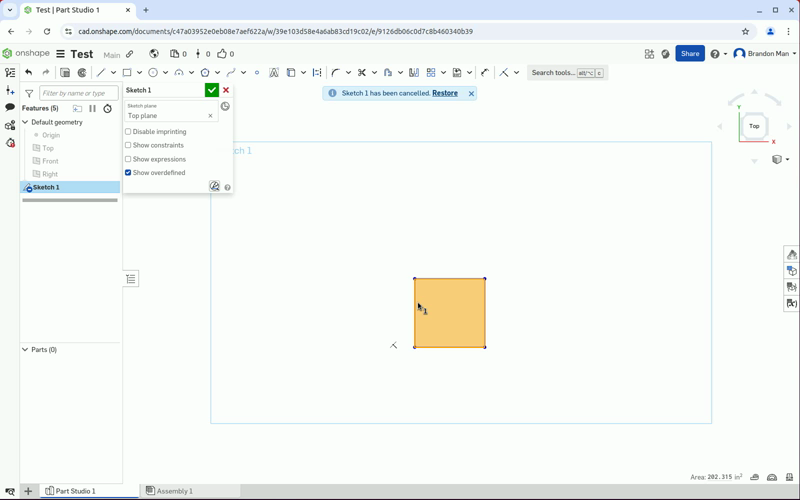
mouse_move(73, 352)
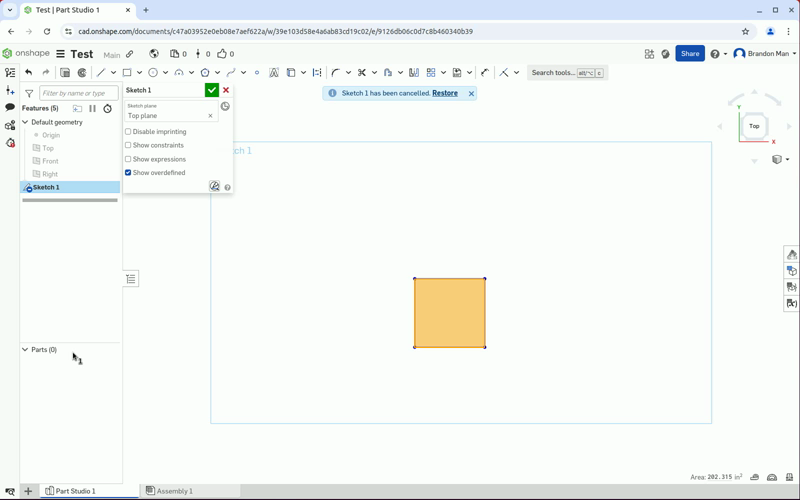
key(shift+y)
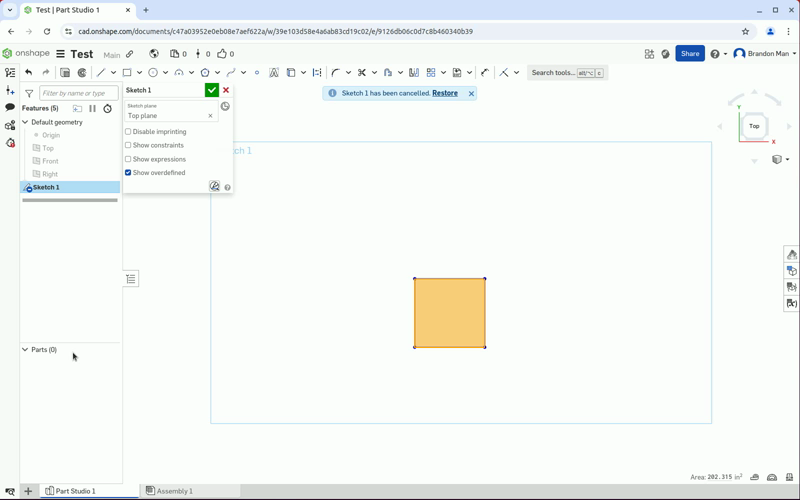
key(shift+e)
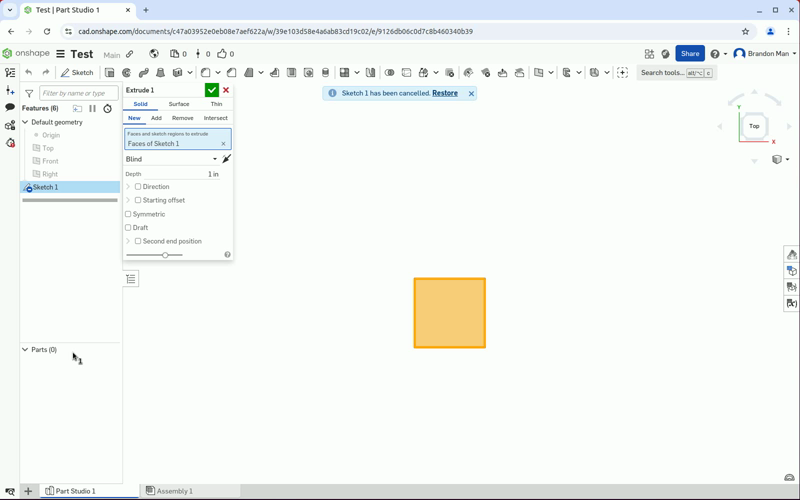
mouse_move(143, 106)
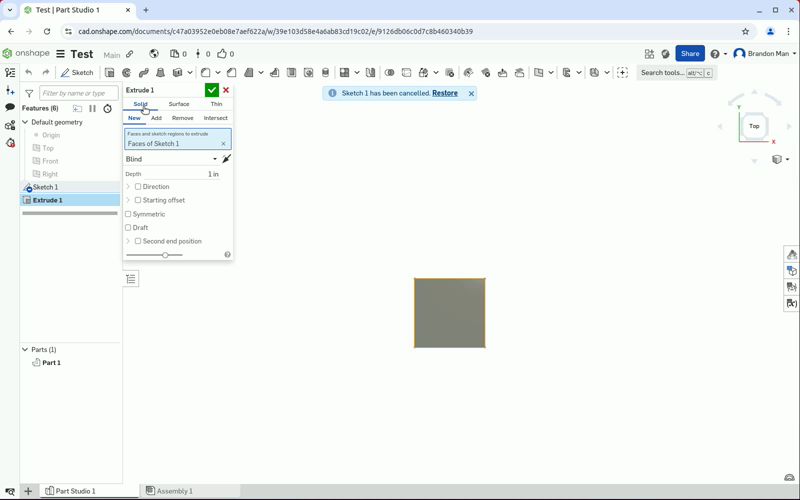
click(143, 106)
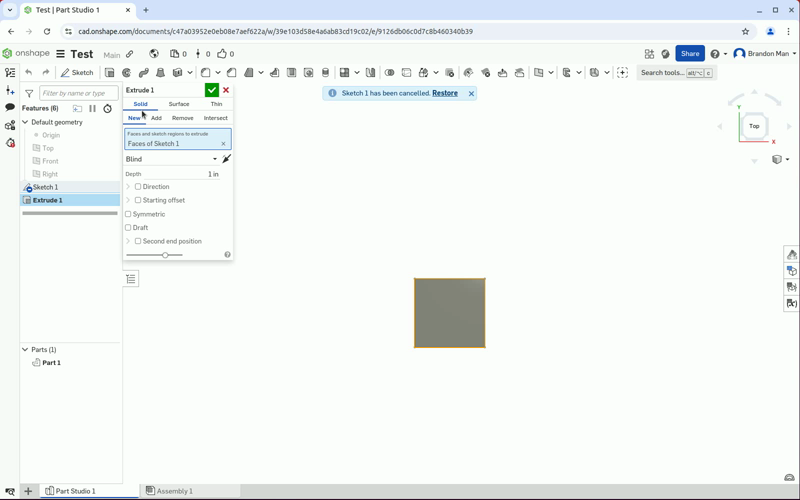
mouse_move(137, 120)
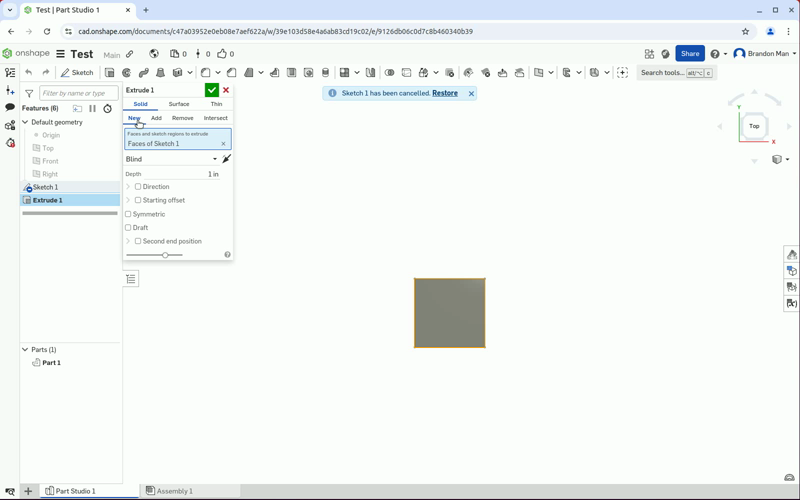
click(137, 120)
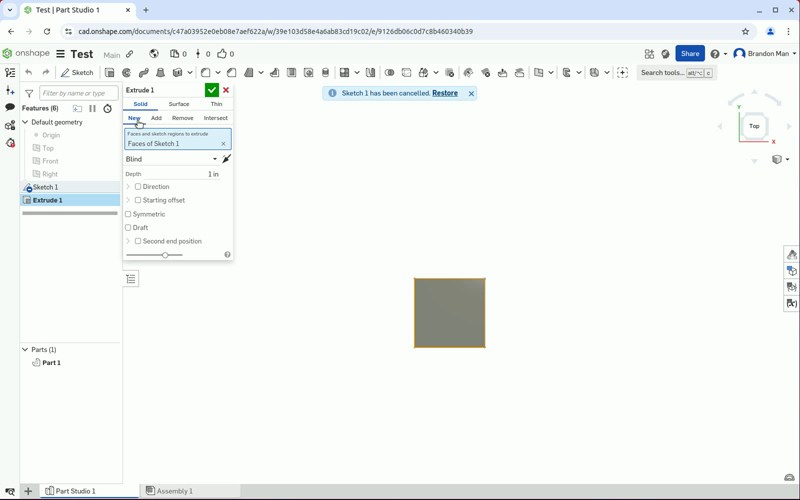
key(tab, 4)
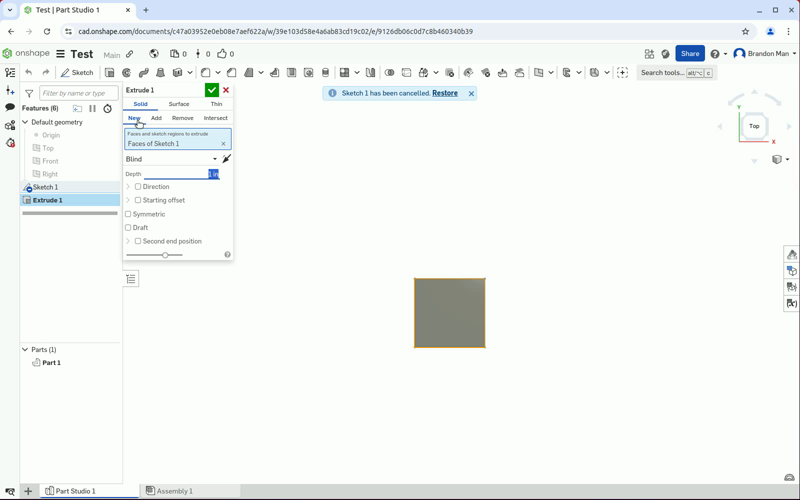
text(3.37)
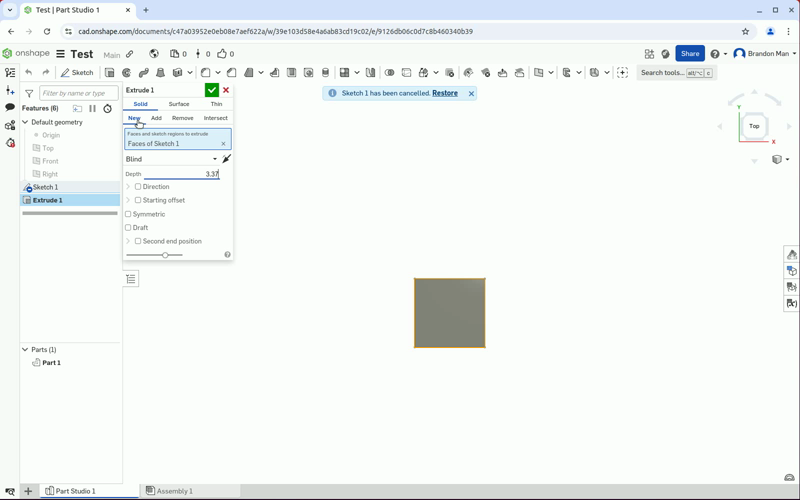
key(enter)
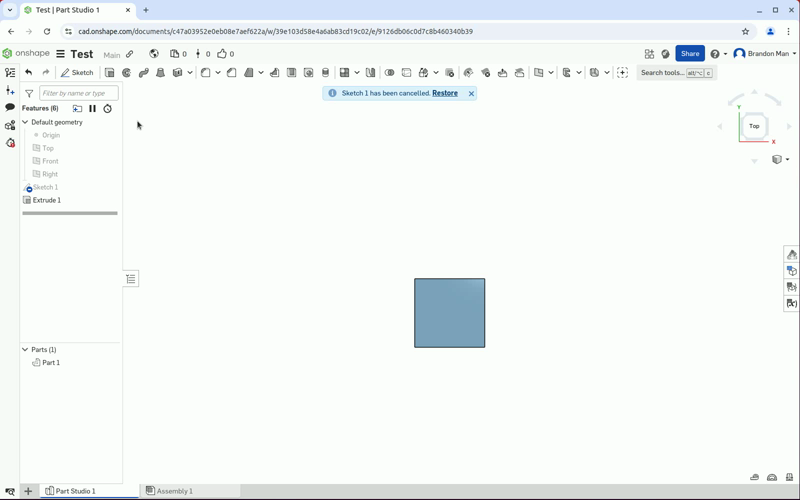
key(shift+h)
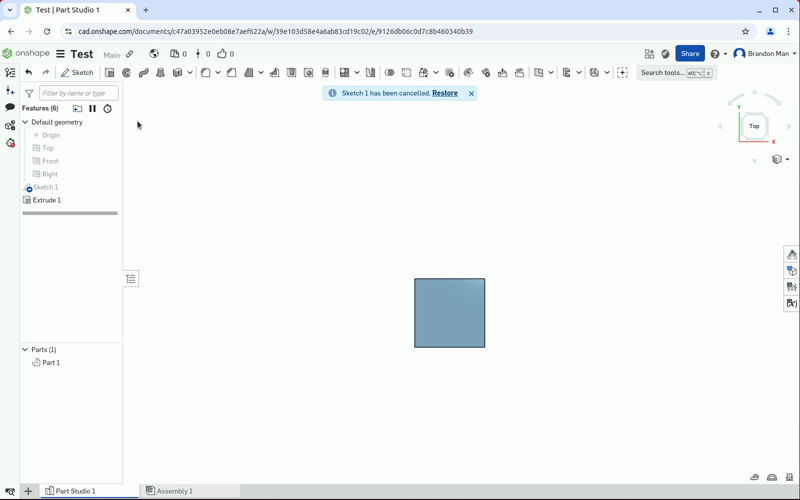
key(shift+h)
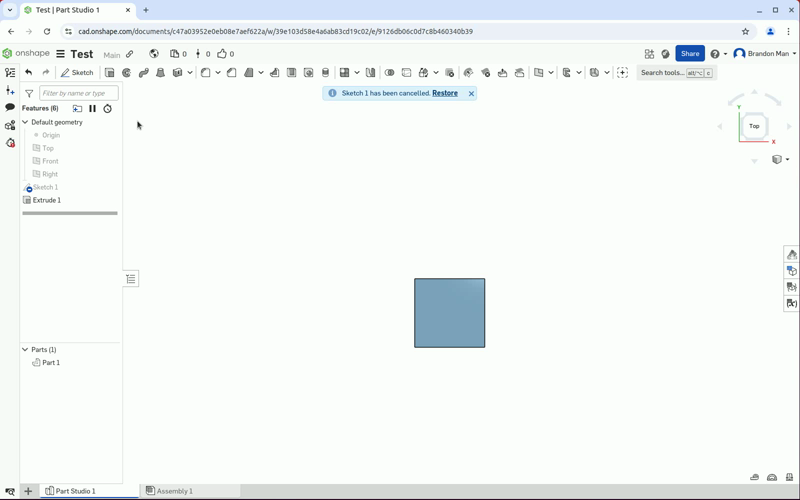
mouse_move(73, 189)
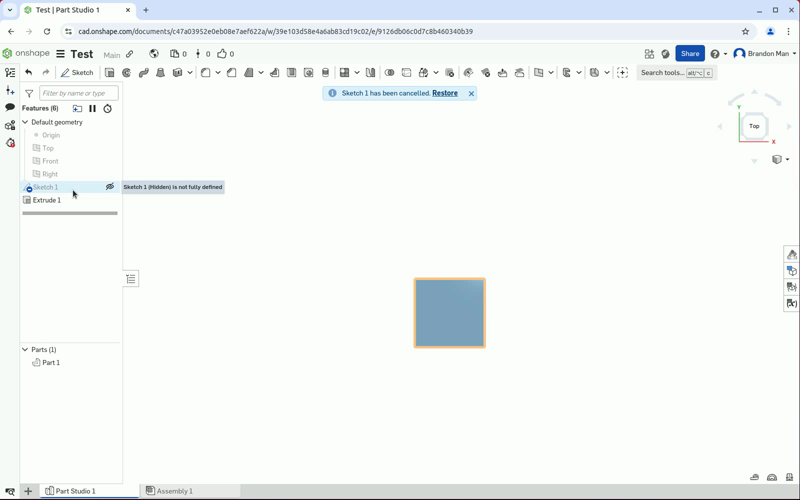
click(73, 189)
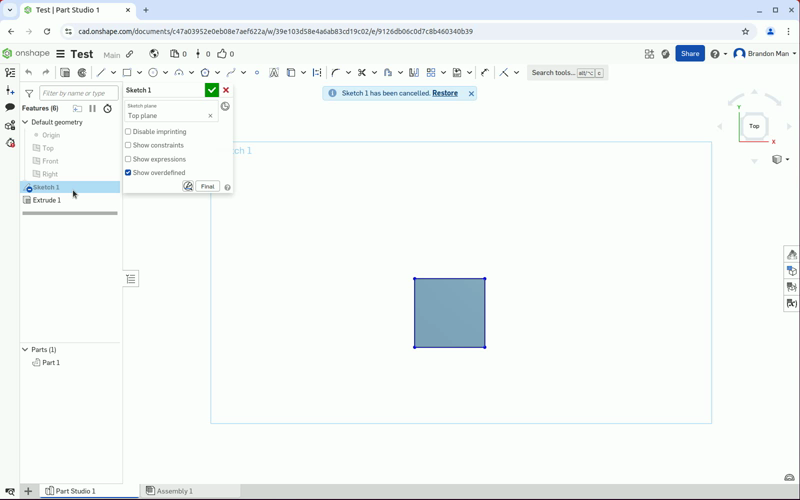
mouse_move(229, 92)
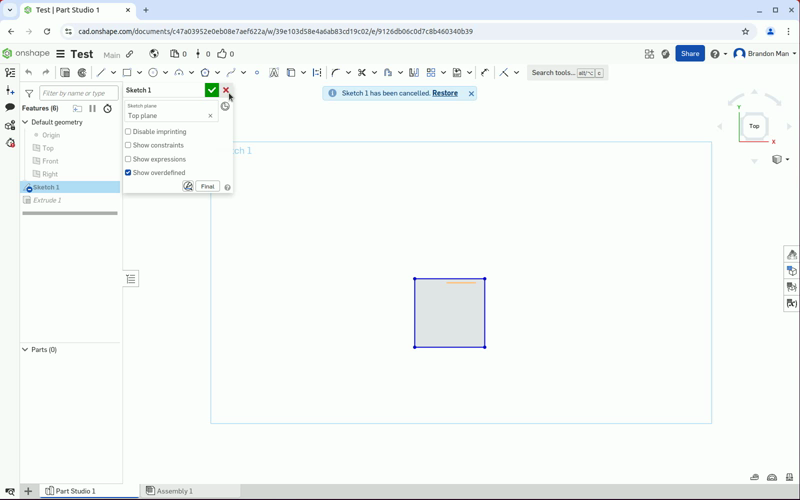
click(229, 92)
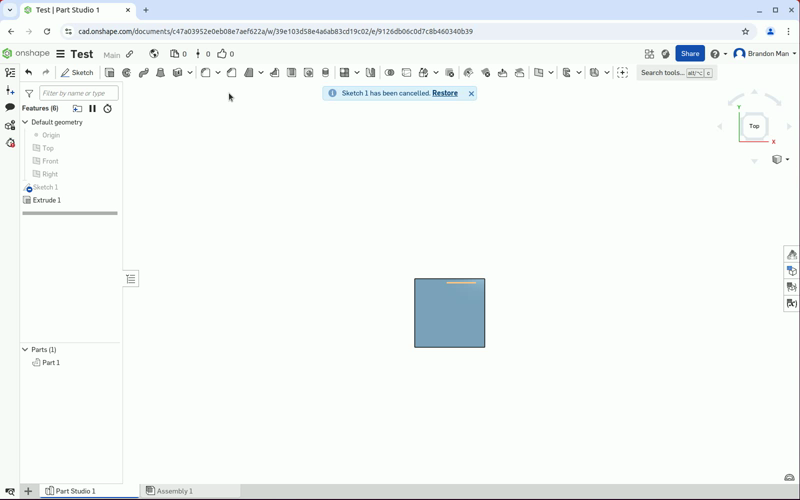
mouse_move(541, 75)
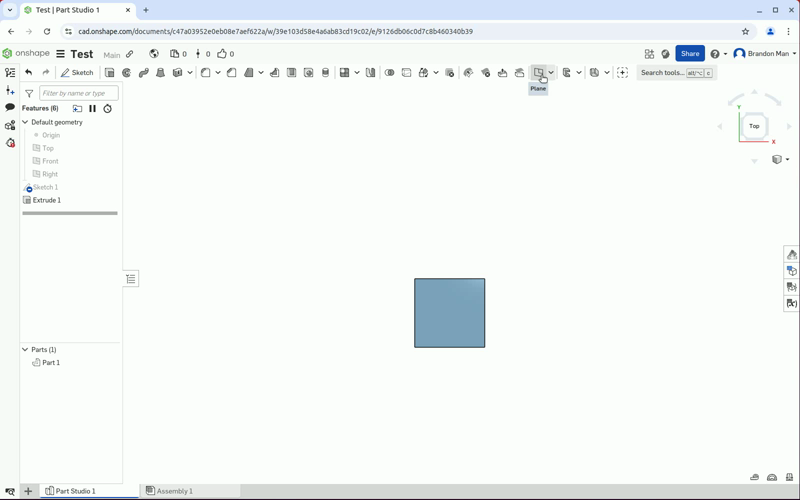
click(541, 75)
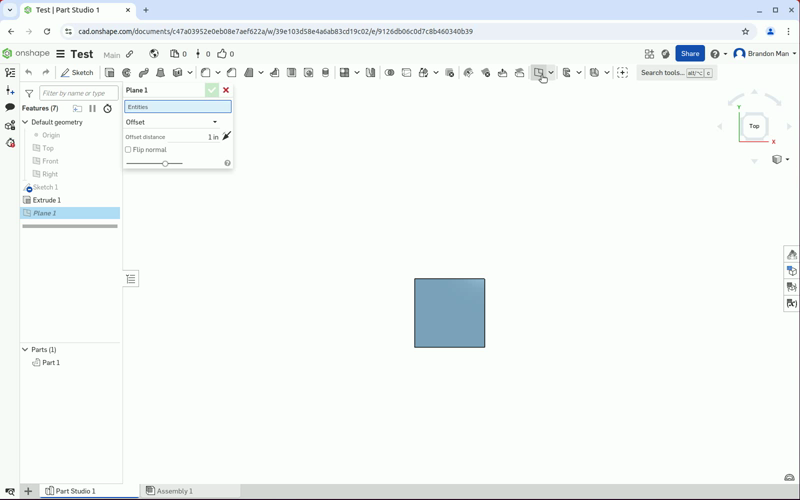
mouse_move(73, 150)
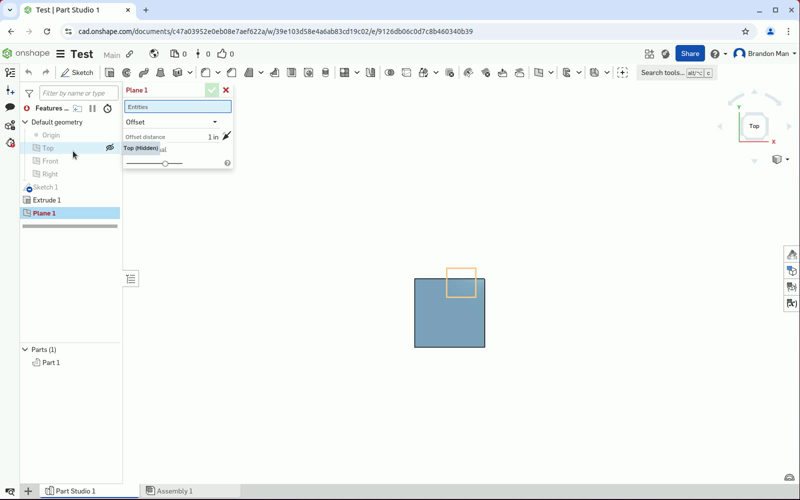
click(73, 150)
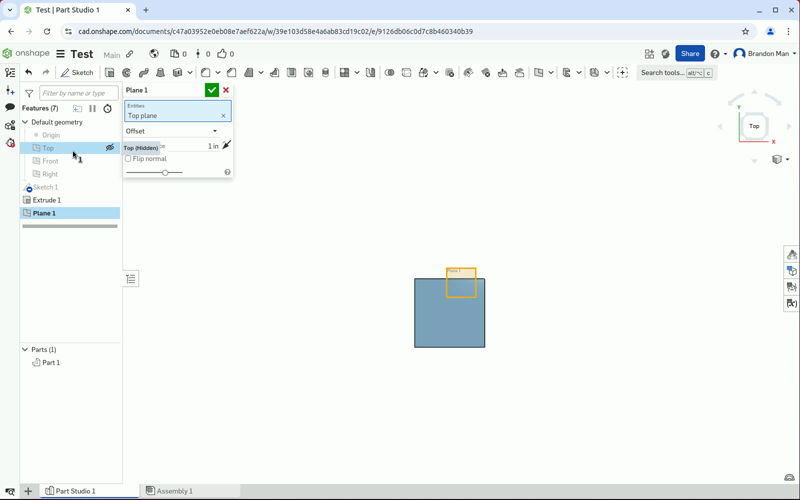
key(tab, 2)
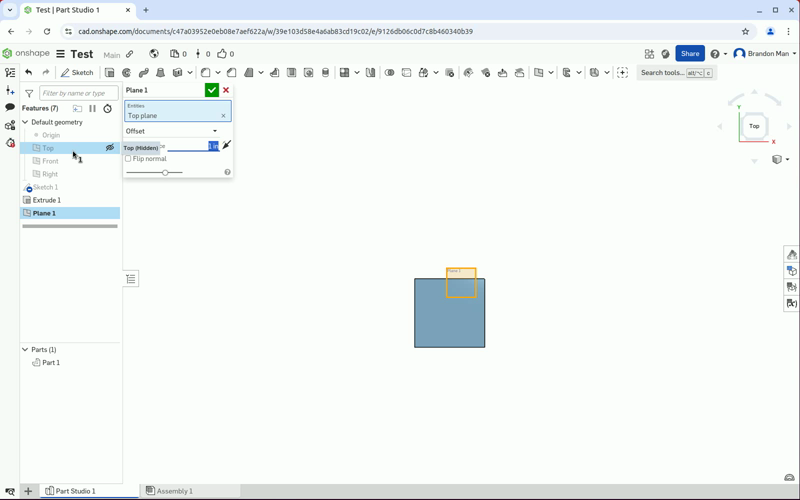
text(3.358)
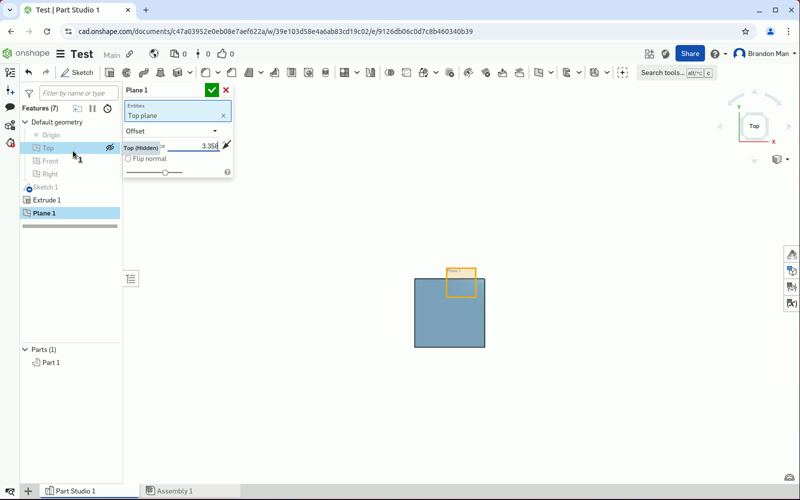
key(enter, 2)
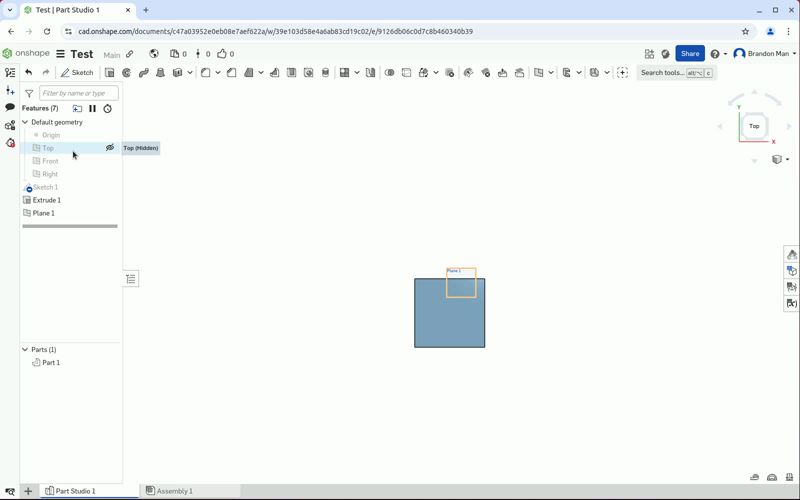
key(shift+s)
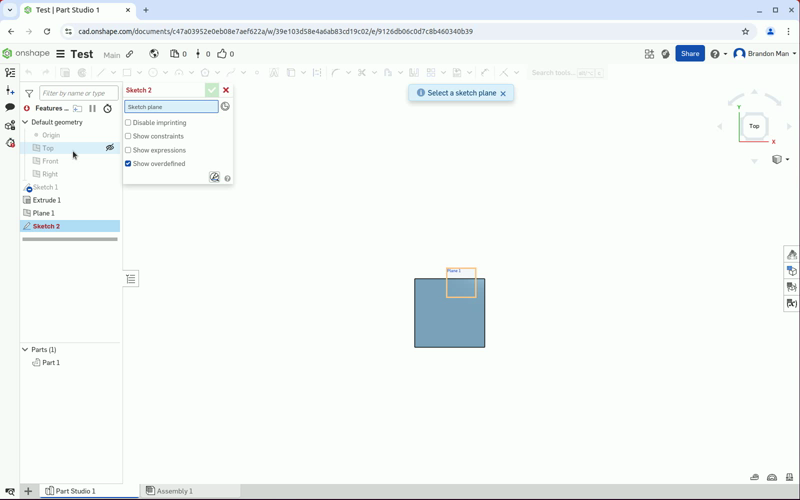
mouse_move(73, 215)
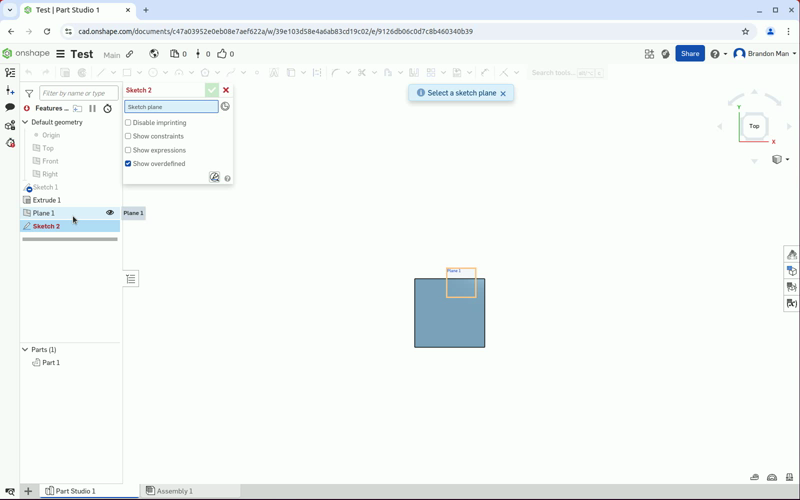
click(73, 215)
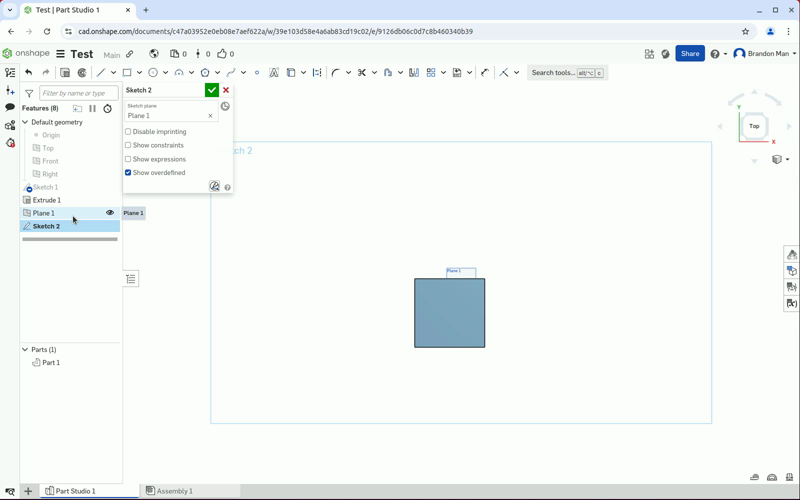
mouse_move(73, 352)
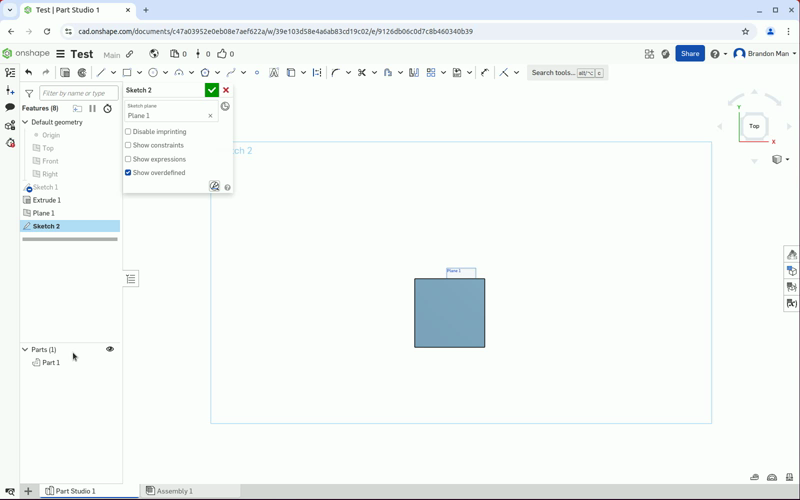
key(y)
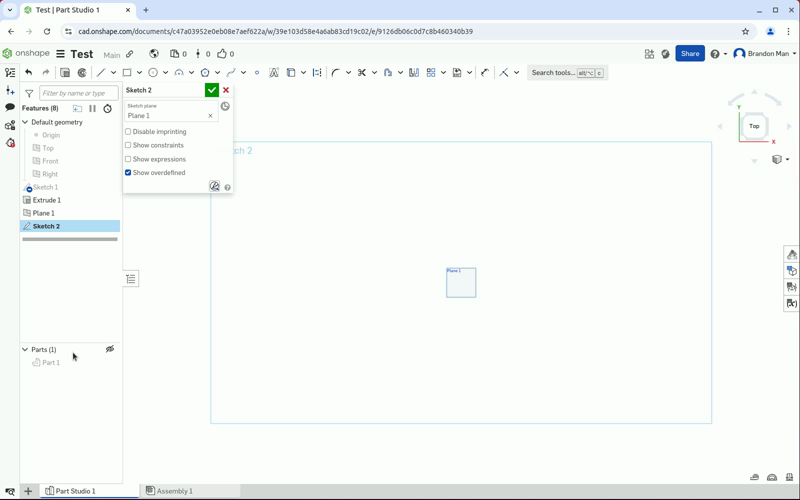
key(c)
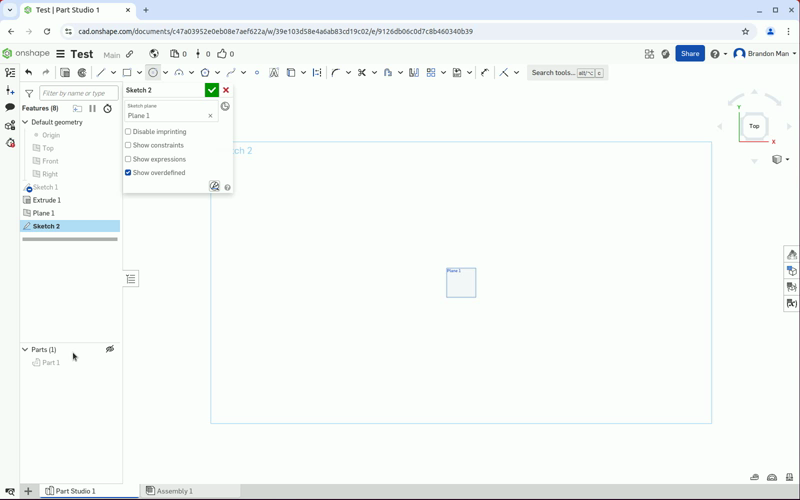
key_down(shift)
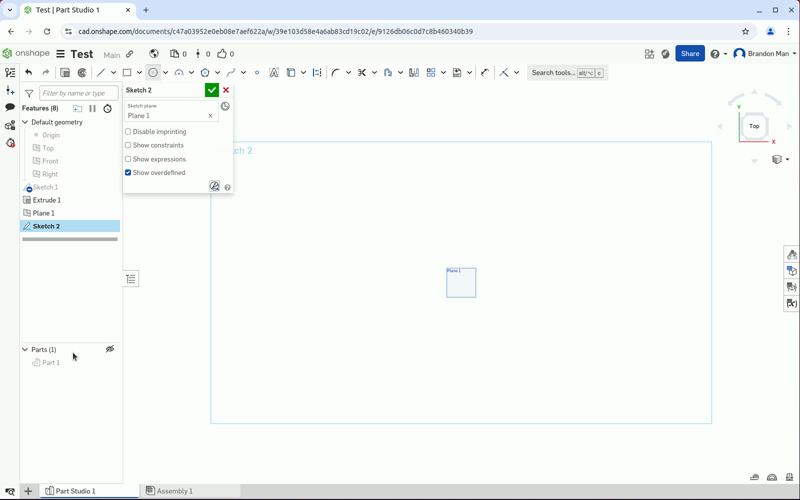
mouse_move(450, 312)
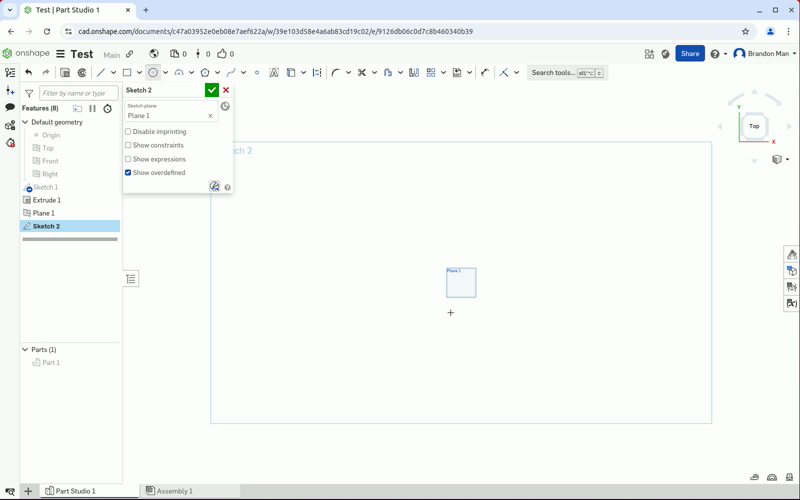
click(450, 312)
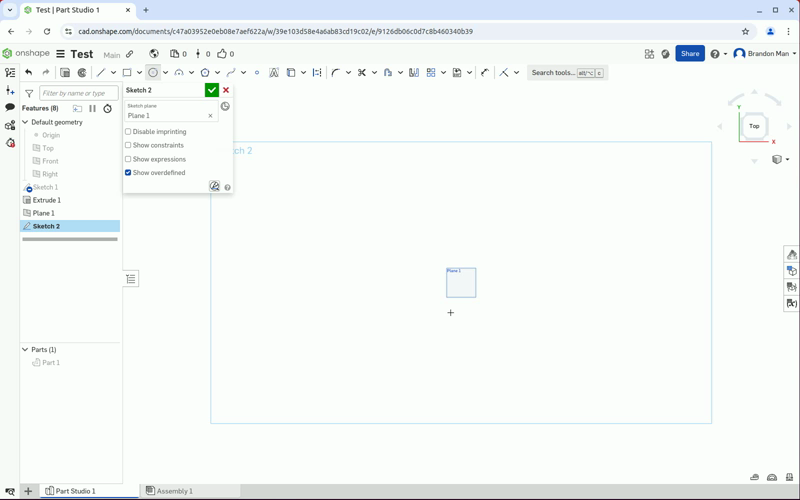
key_up(shift)
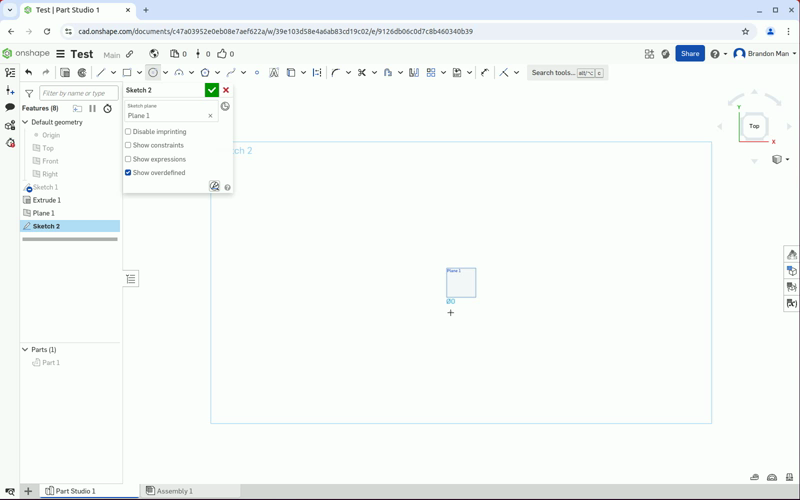
mouse_move(469, 312)
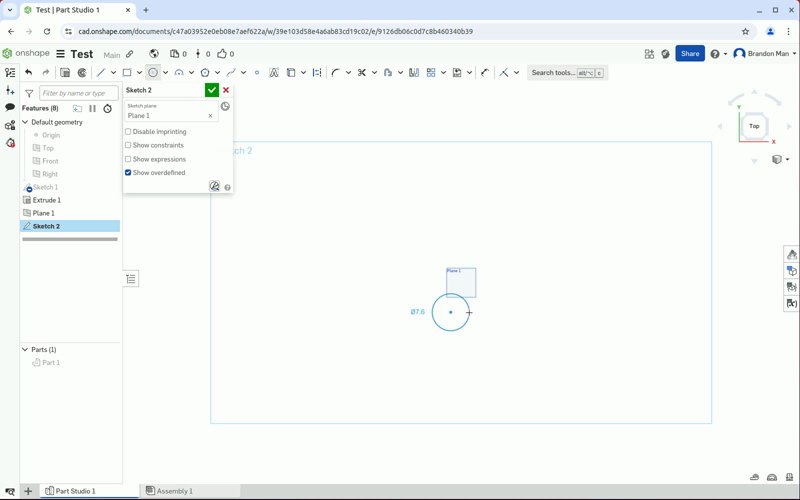
click(469, 312)
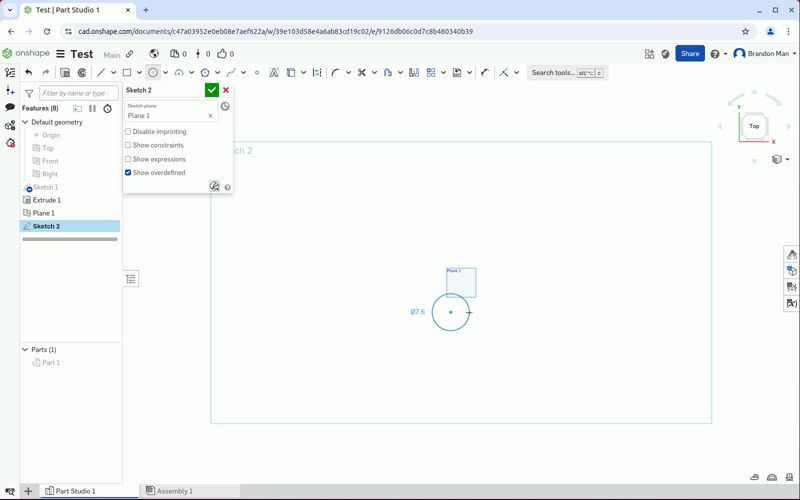
key(esc)
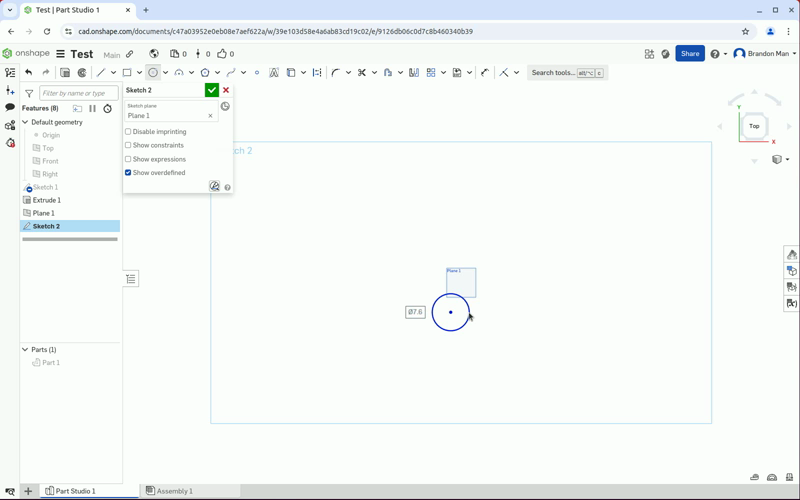
mouse_move(444, 313)
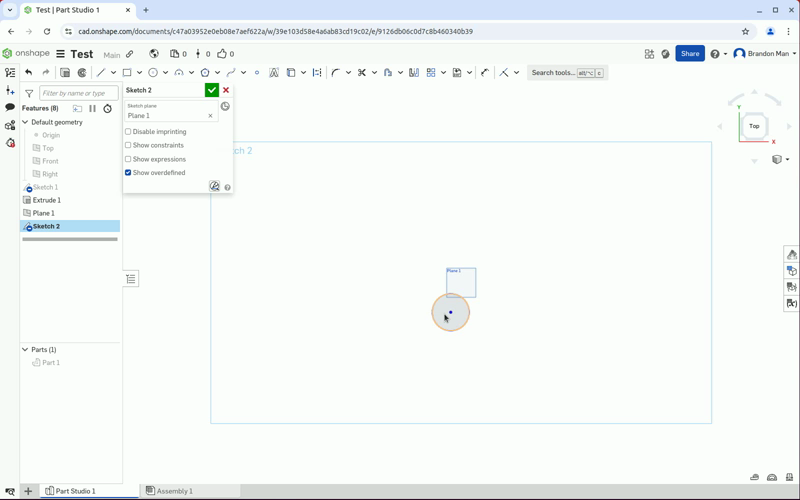
scroll(6)
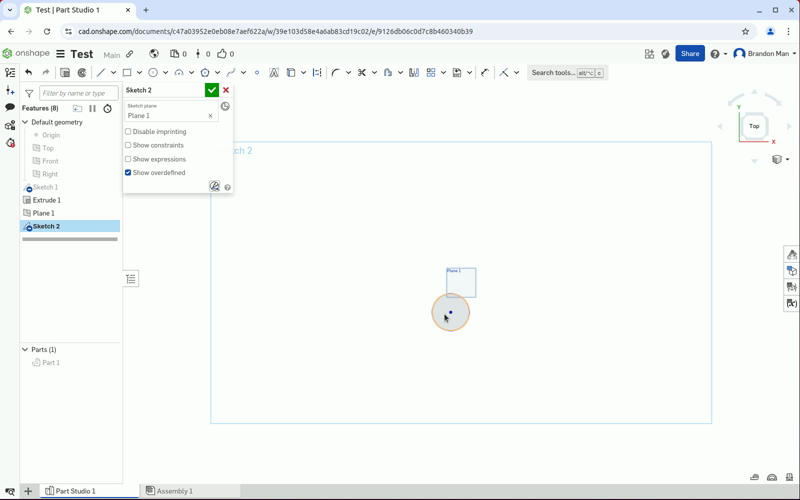
scroll(6)
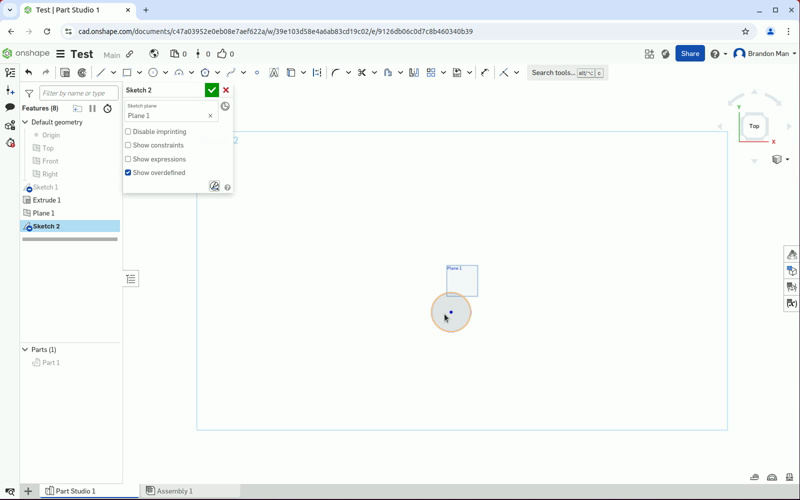
scroll(6)
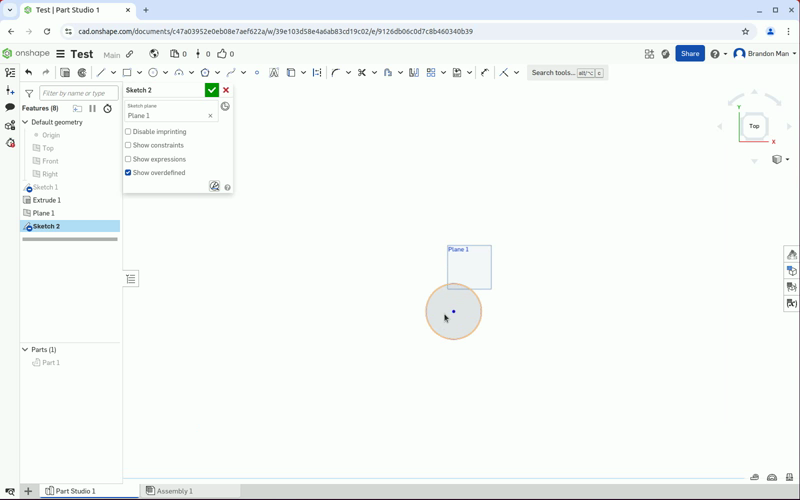
scroll(6)
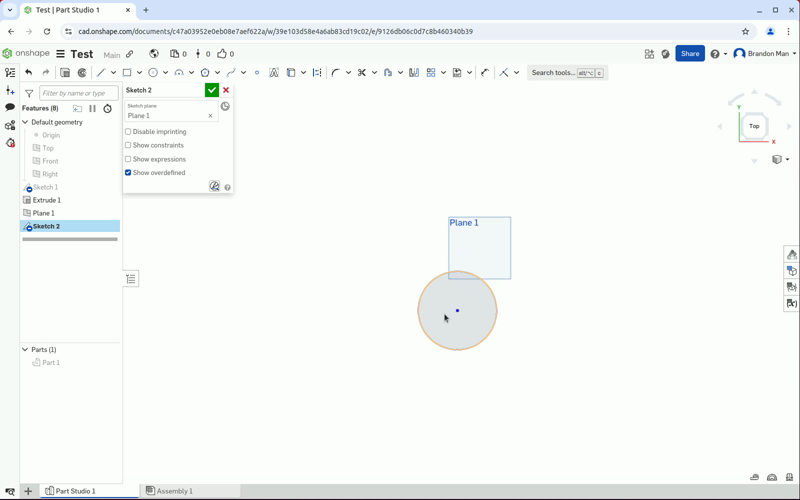
scroll(6)
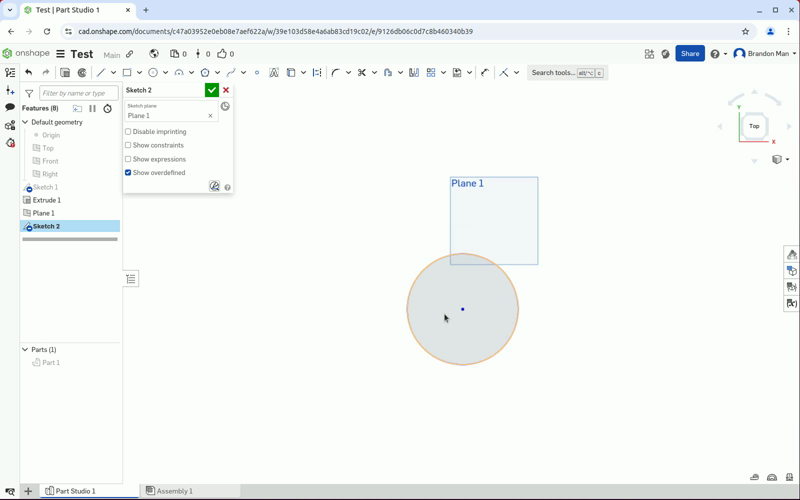
scroll(6)
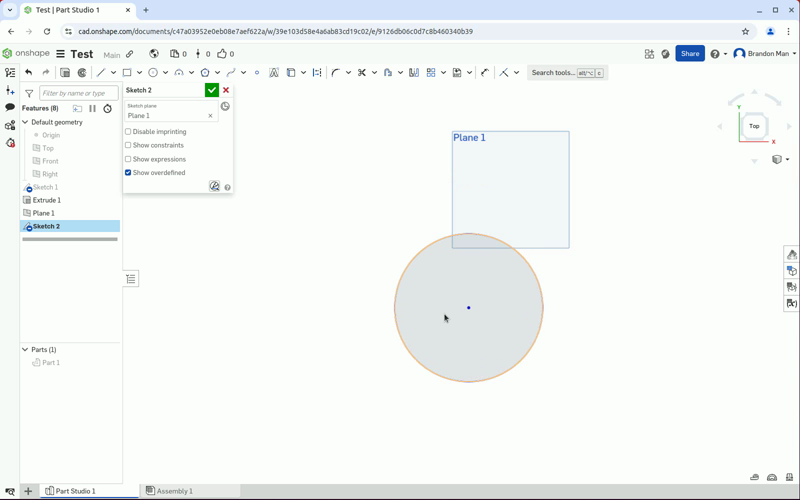
scroll(6)
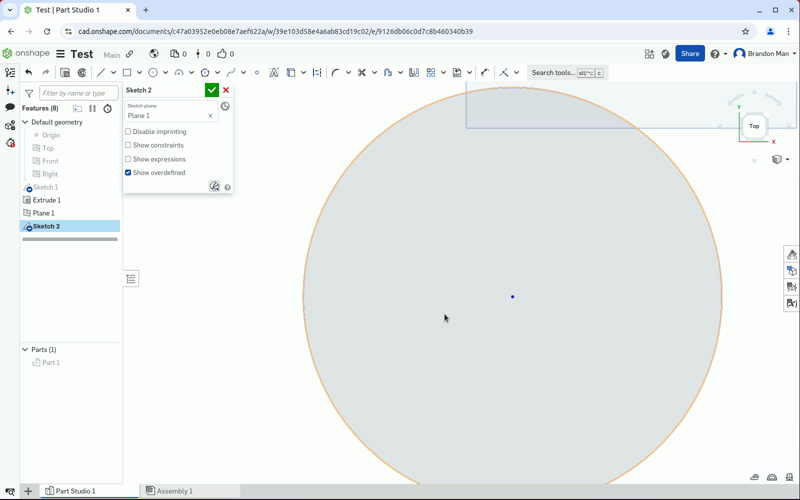
click(444, 313)
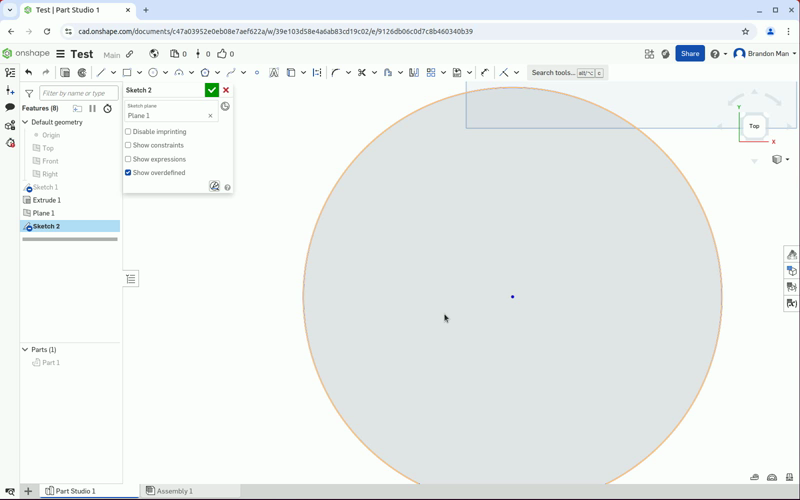
scroll(-6)
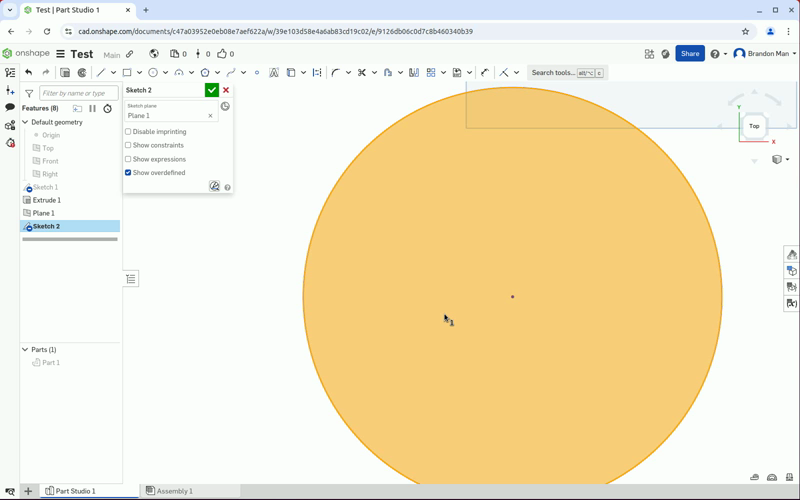
scroll(-6)
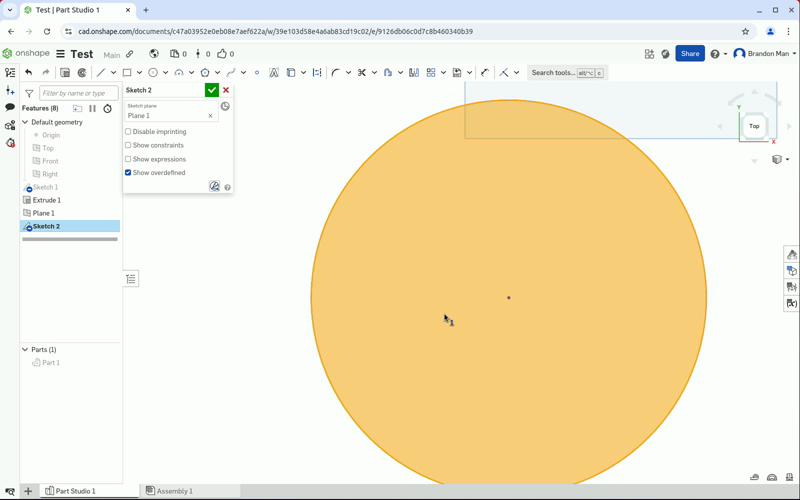
scroll(-6)
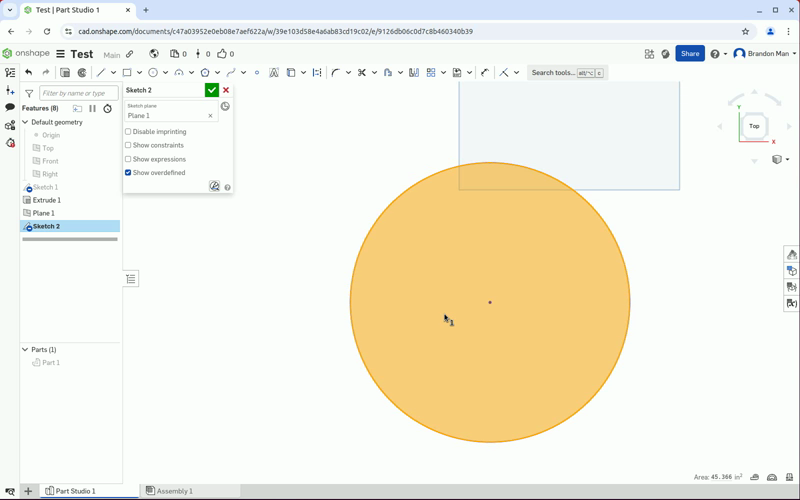
scroll(-6)
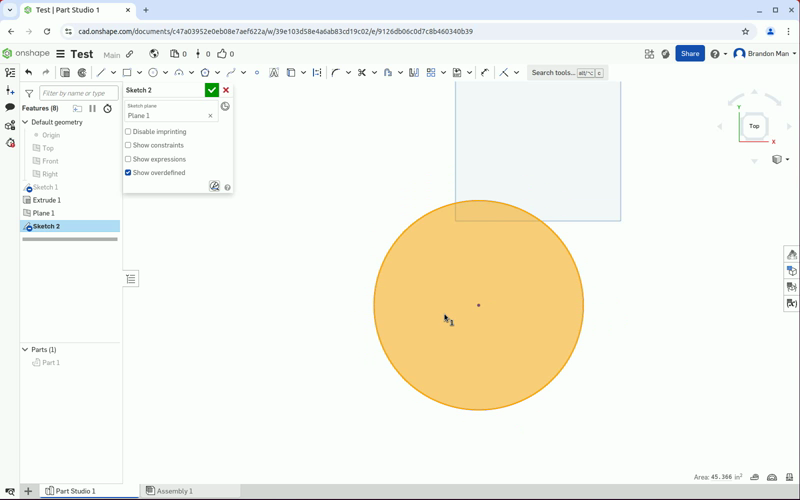
scroll(-6)
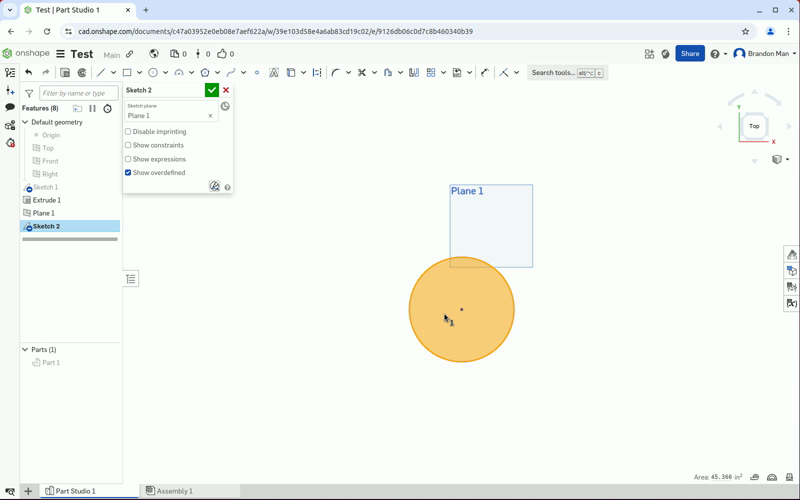
scroll(-6)
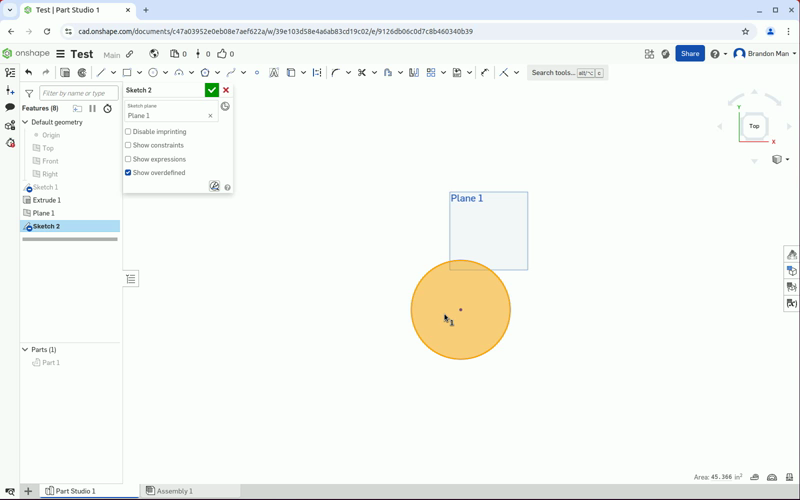
scroll(-6)
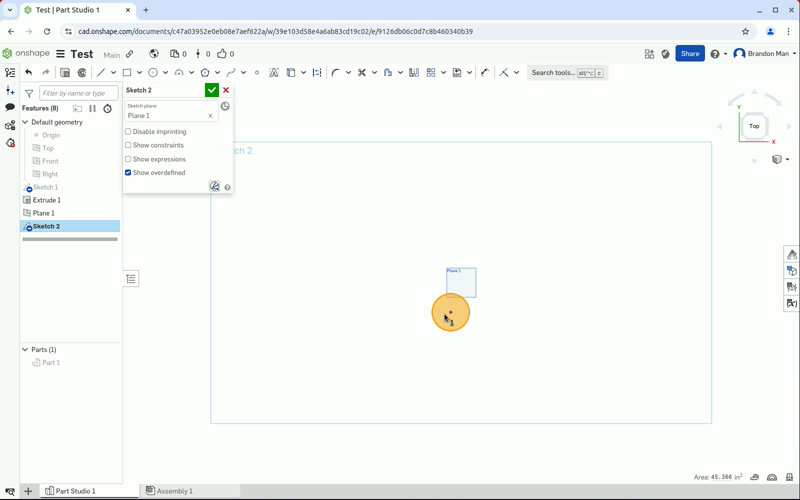
mouse_move(73, 352)
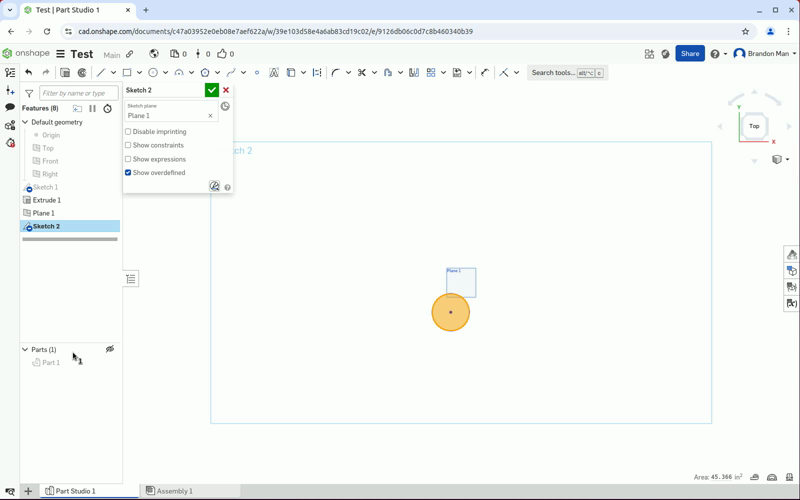
key(shift+y)
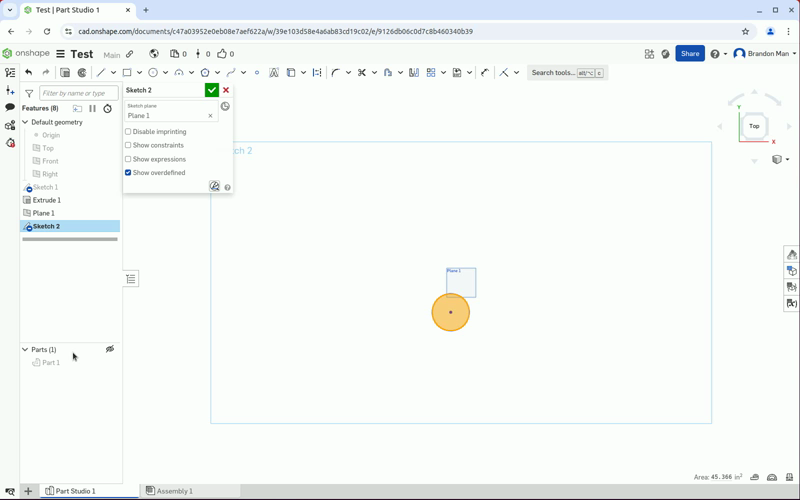
key(shift+e)
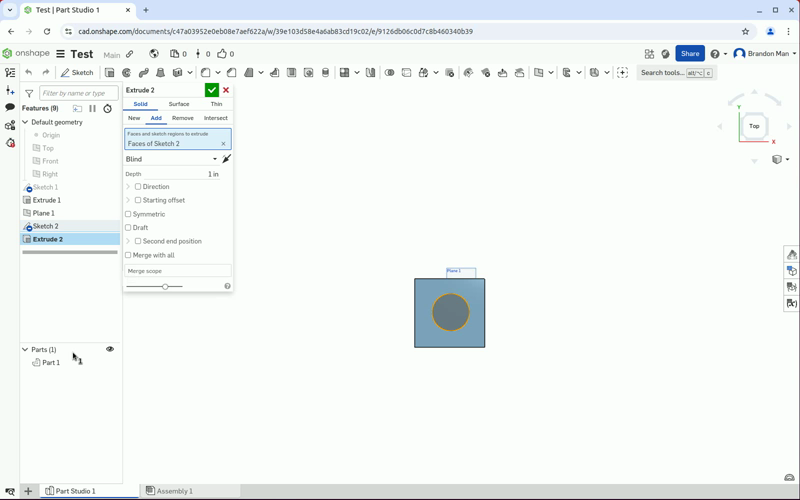
mouse_move(143, 106)
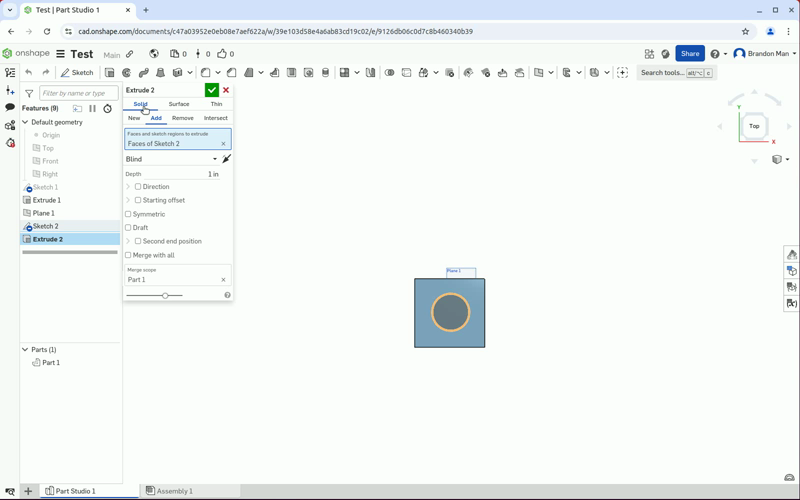
click(143, 106)
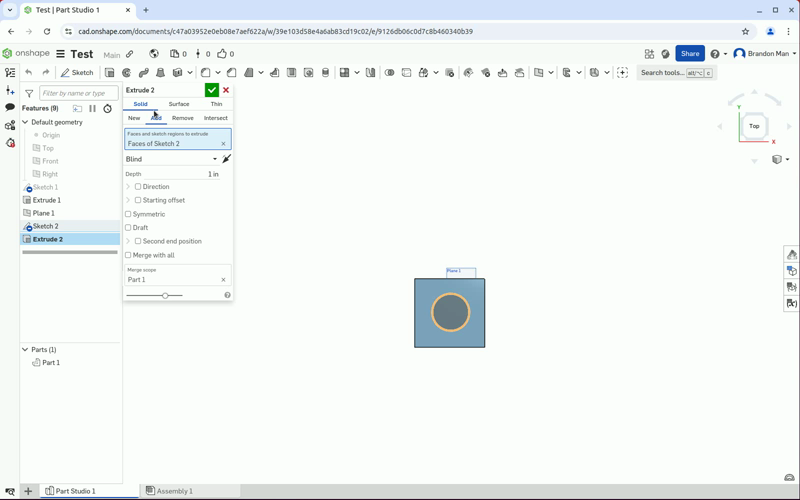
mouse_move(186, 120)
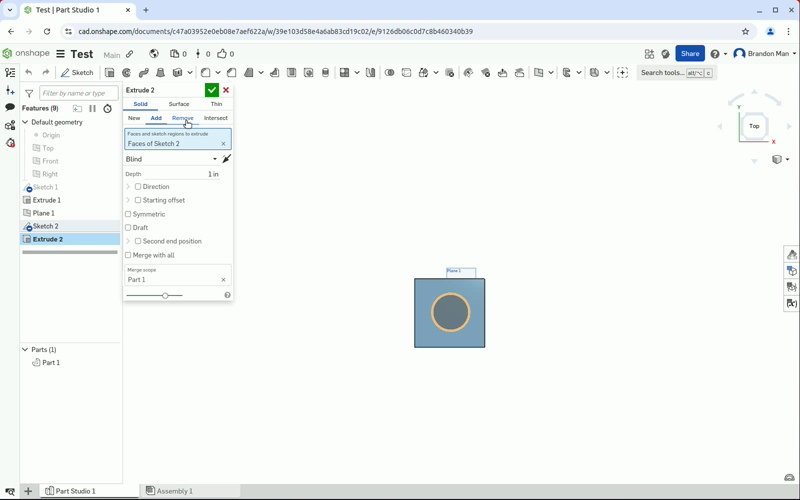
click(186, 120)
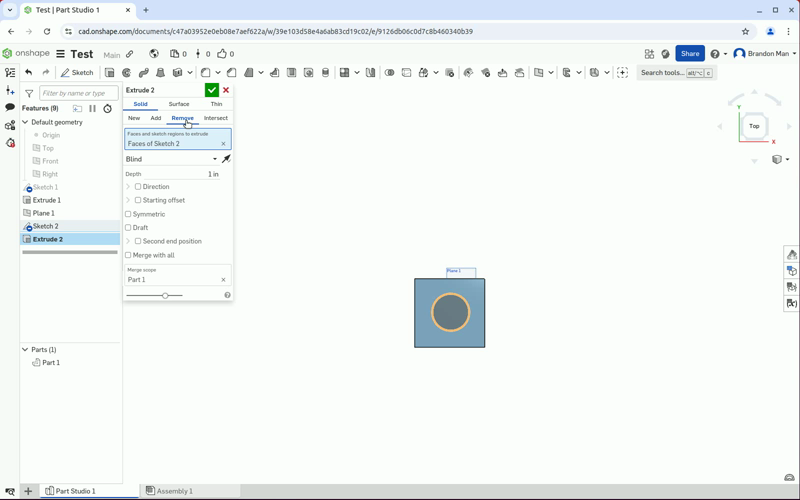
key(tab, 4)
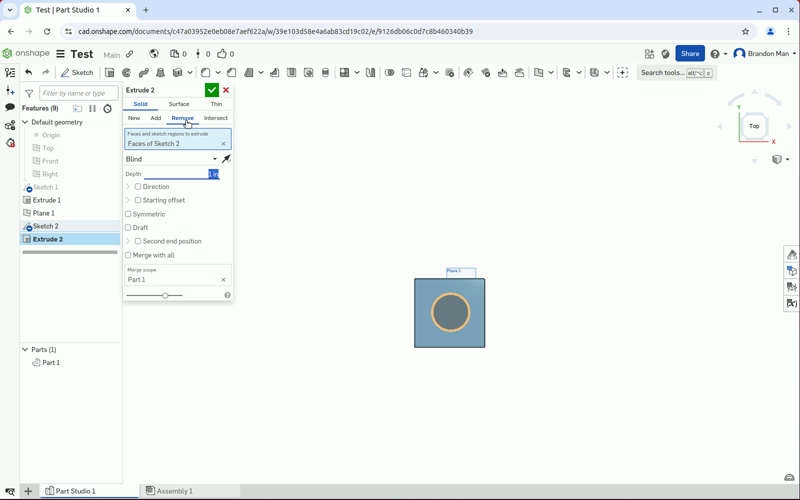
text(4.574)
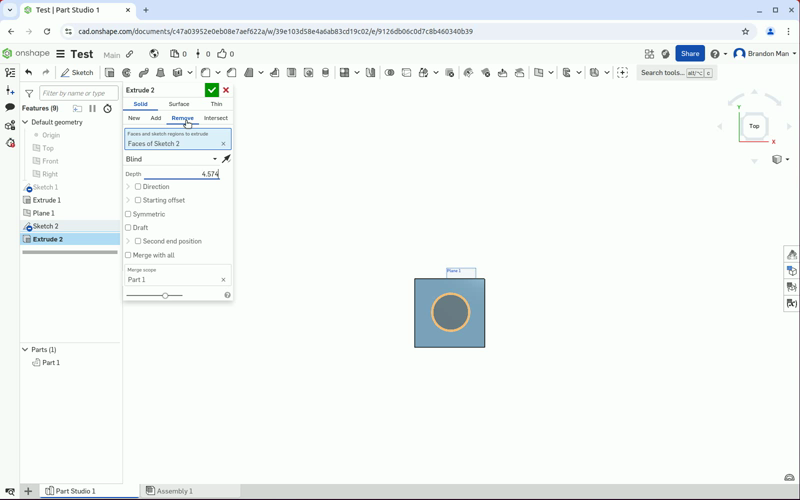
key(tab, 6)
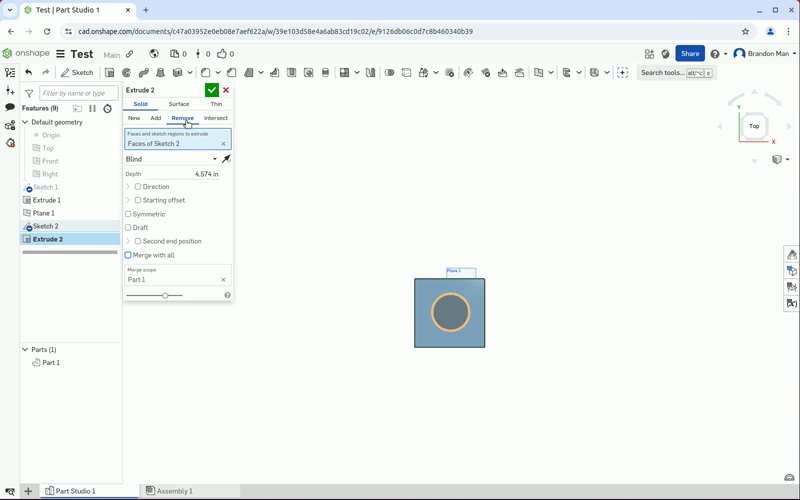
key(space)
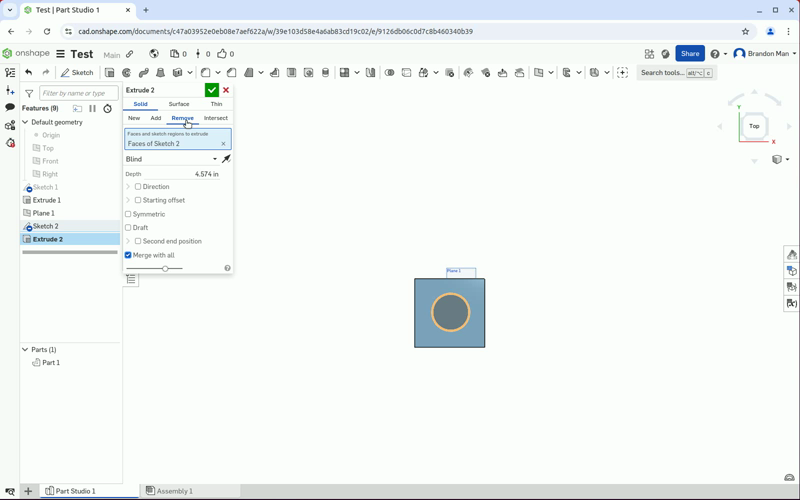
key(enter)
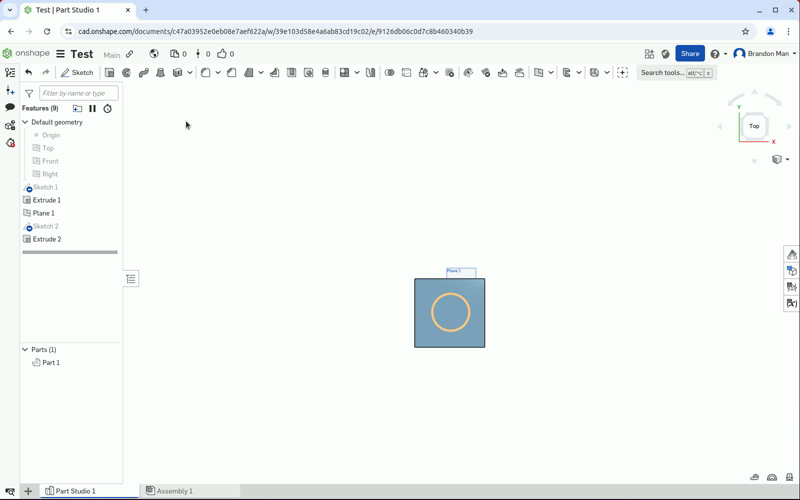
key(shift+h)
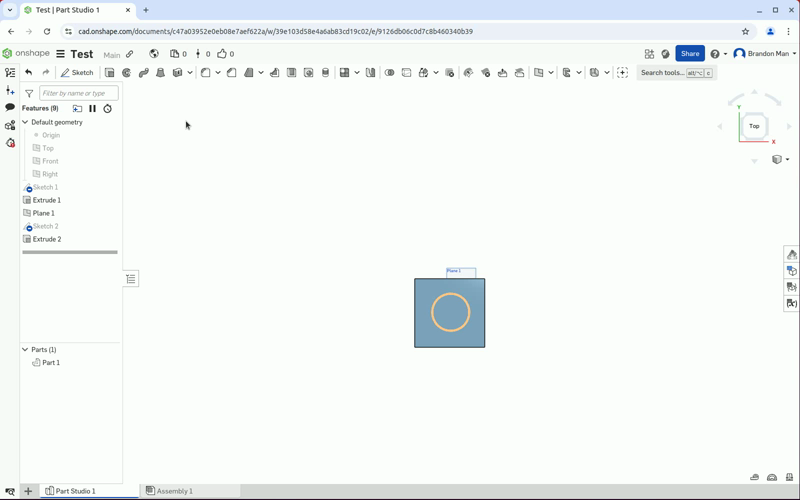
key(shift+h)
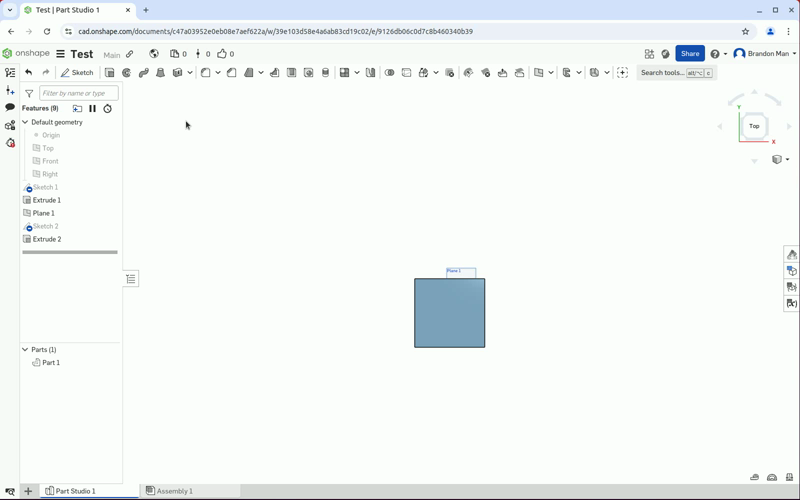
mouse_move(73, 189)
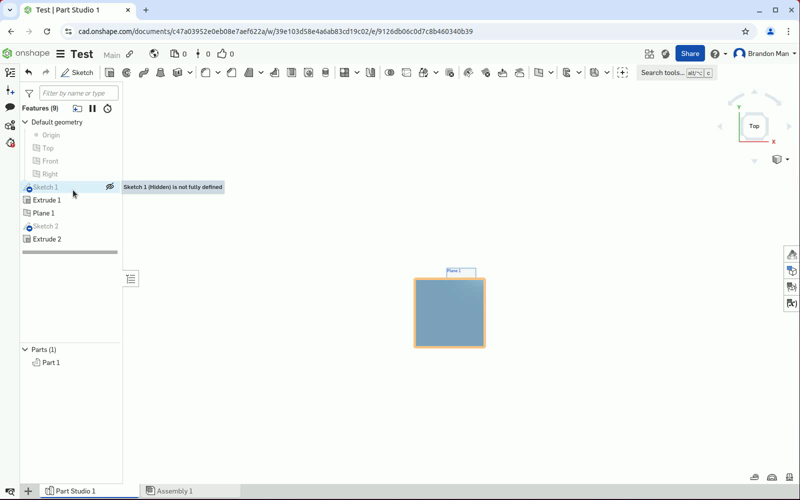
click(73, 189)
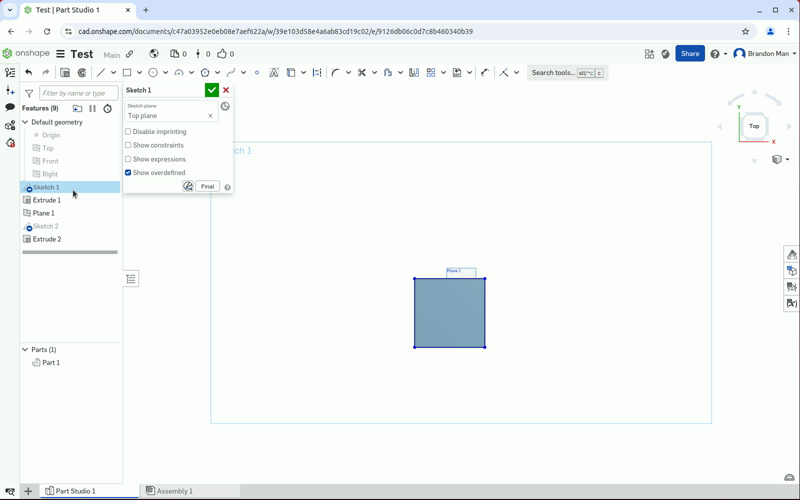
mouse_move(229, 92)
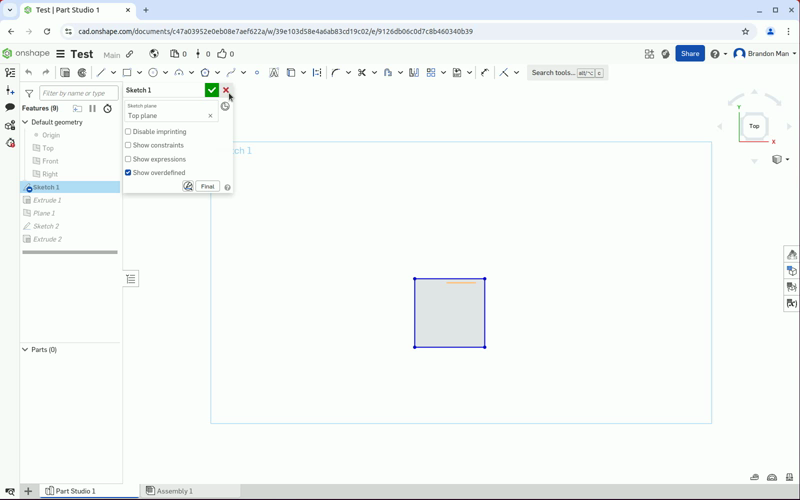
click(229, 92)
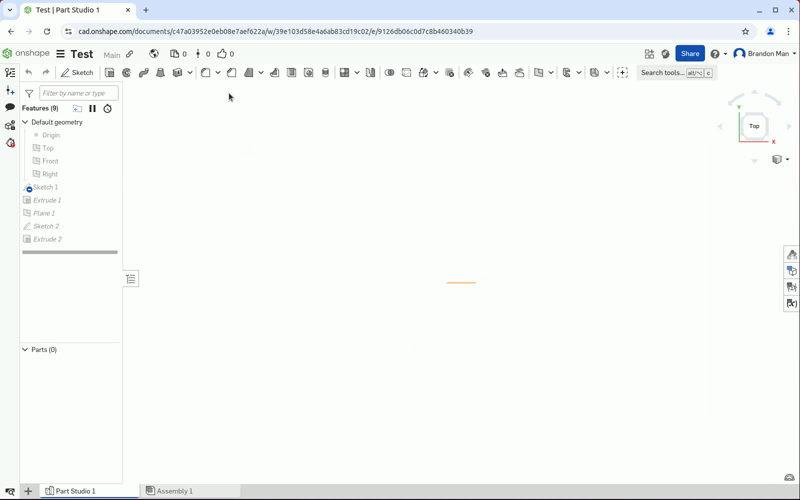
key(shift+s)
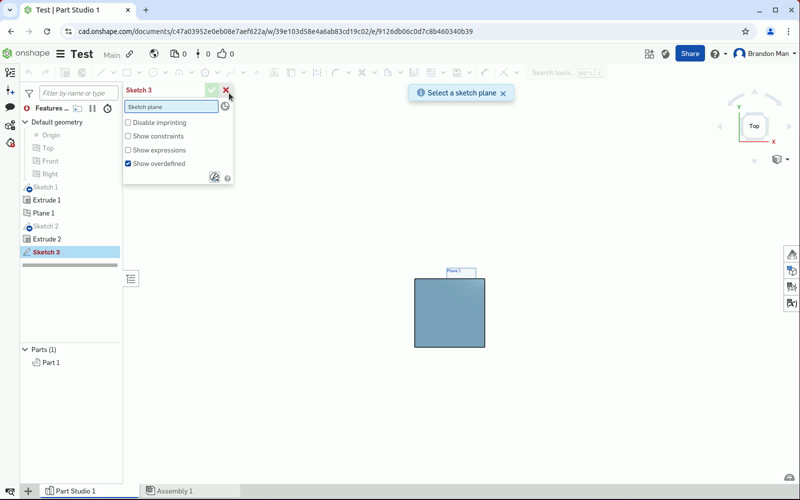
mouse_move(73, 215)
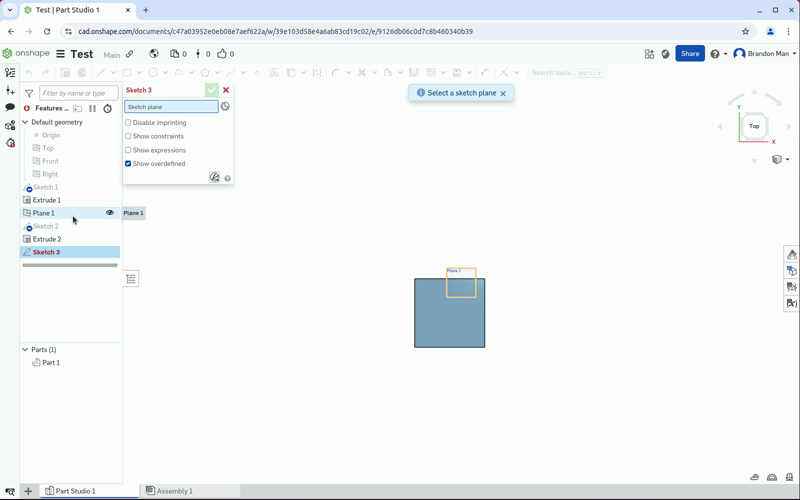
click(73, 215)
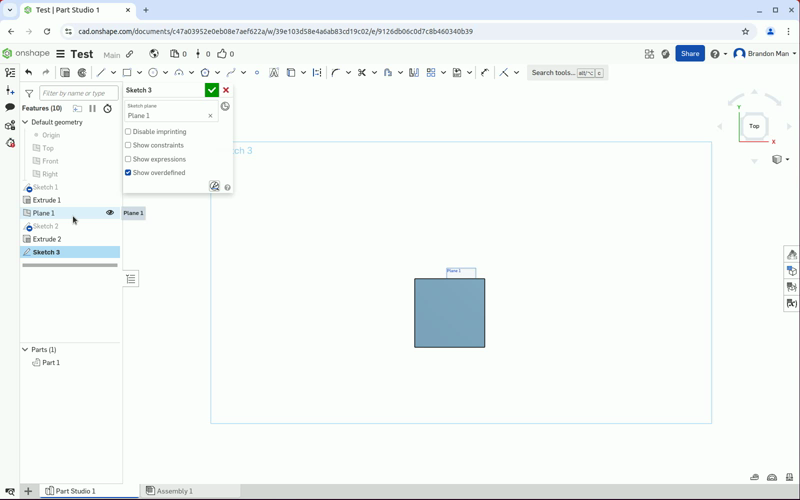
mouse_move(73, 352)
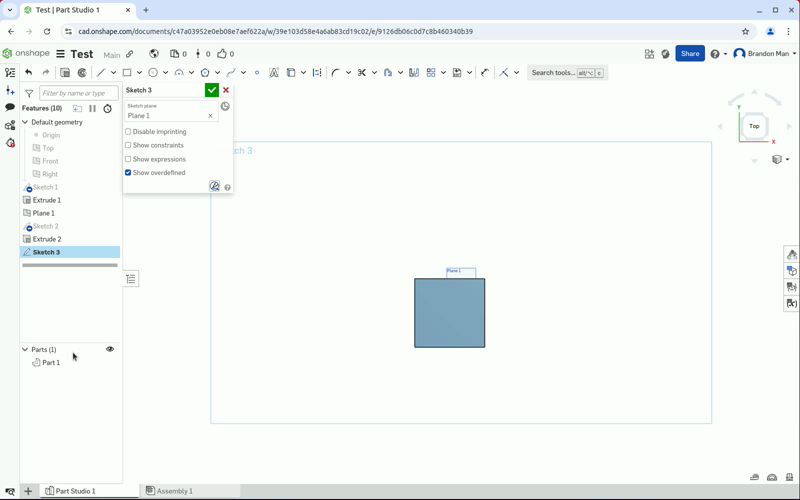
key(y)
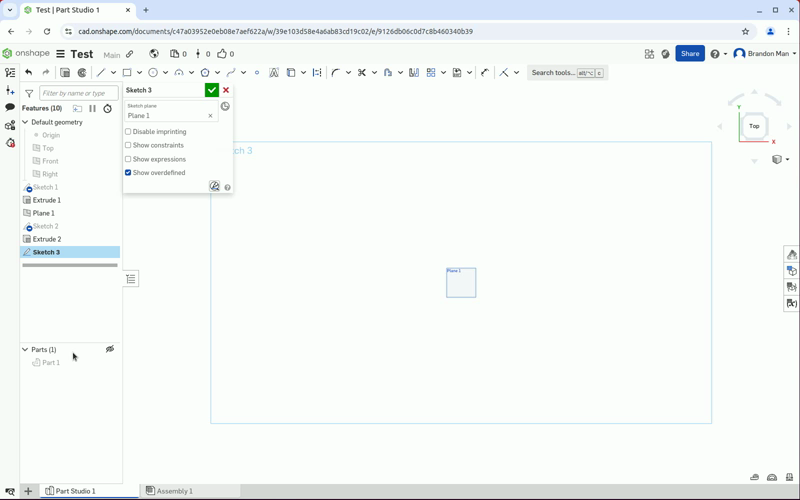
key(c)
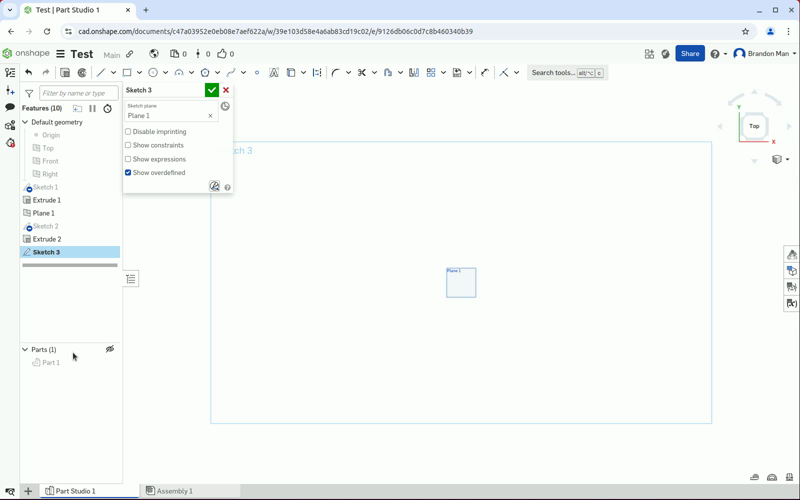
key_down(shift)
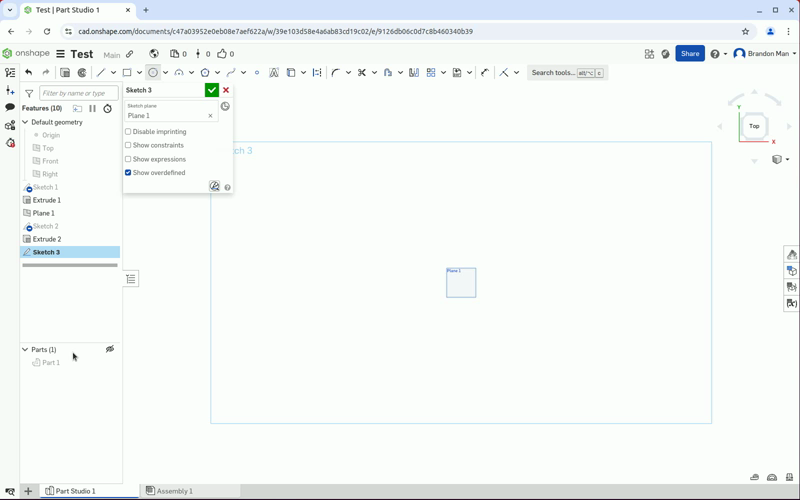
mouse_move(450, 312)
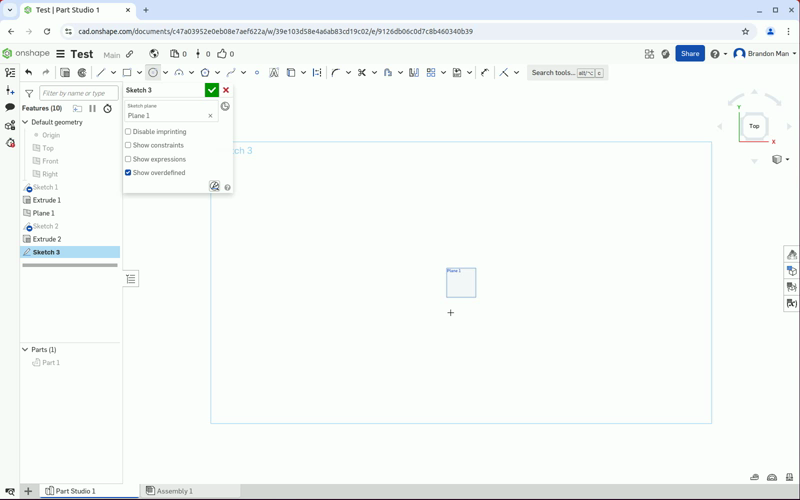
click(450, 312)
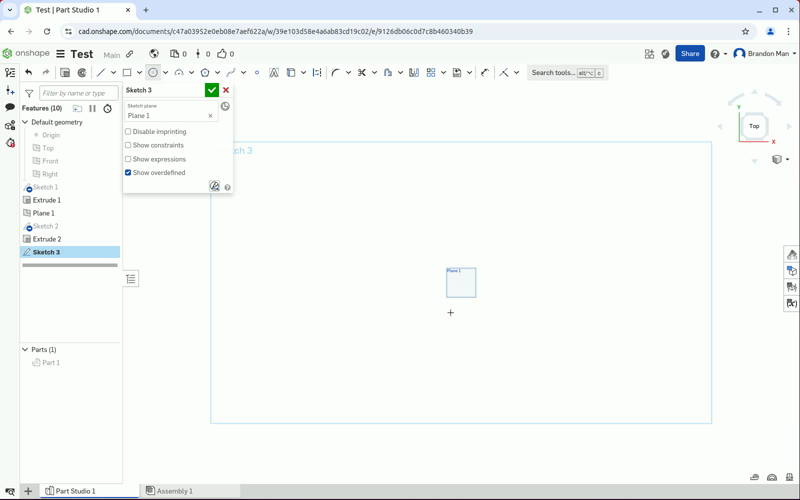
key_up(shift)
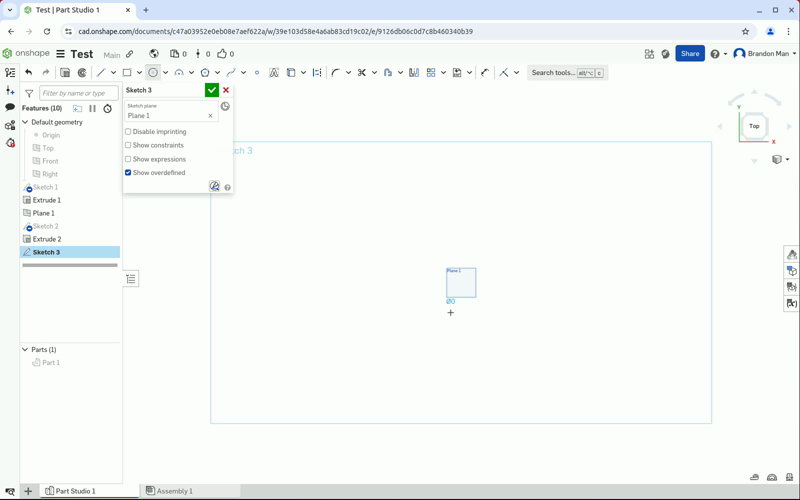
mouse_move(473, 312)
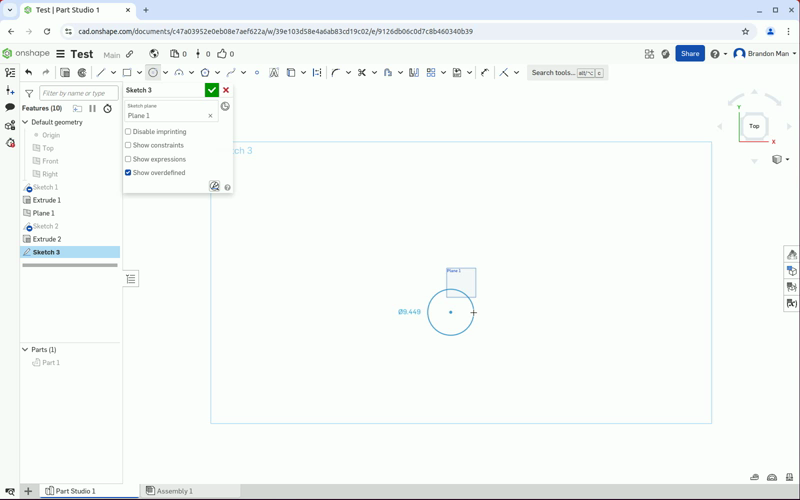
click(473, 312)
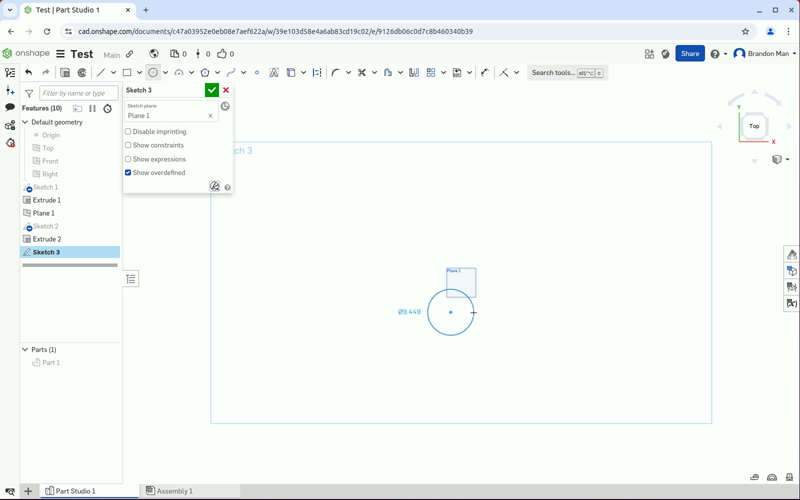
key(esc)
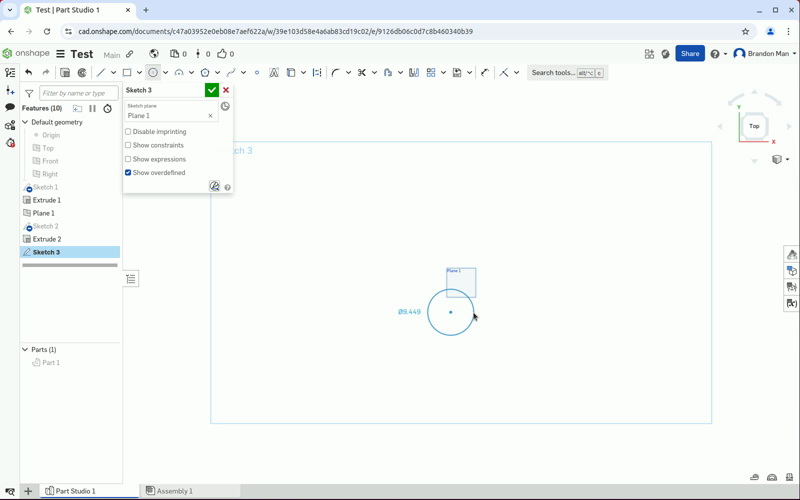
mouse_move(440, 308)
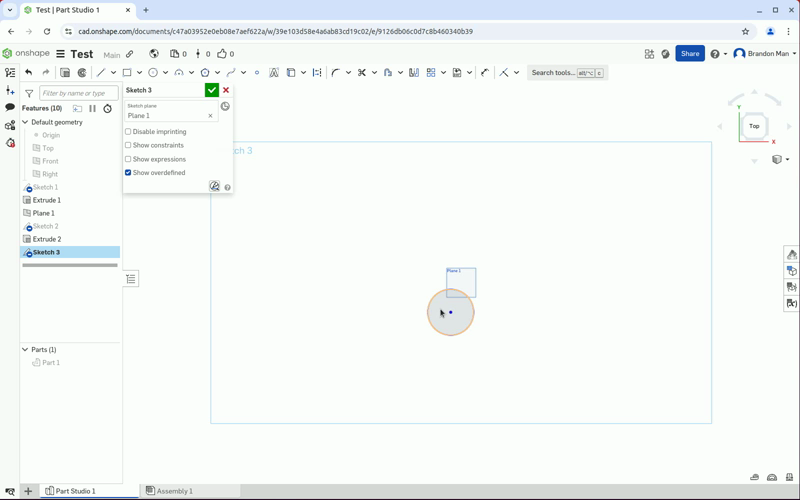
scroll(6)
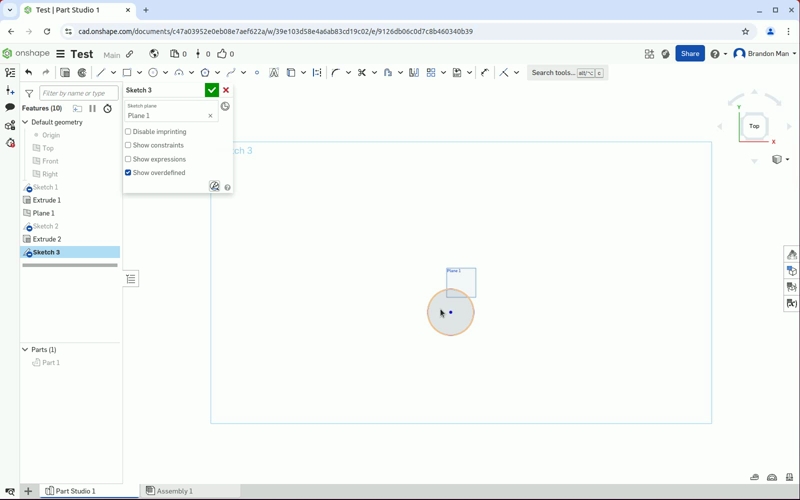
scroll(6)
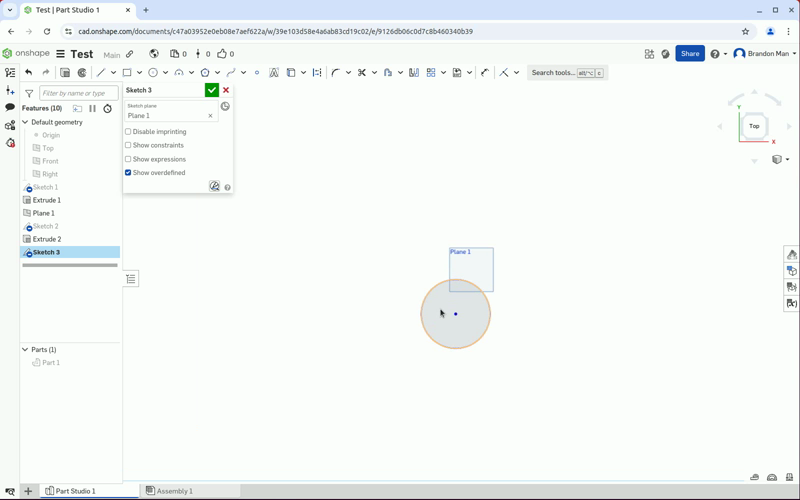
scroll(6)
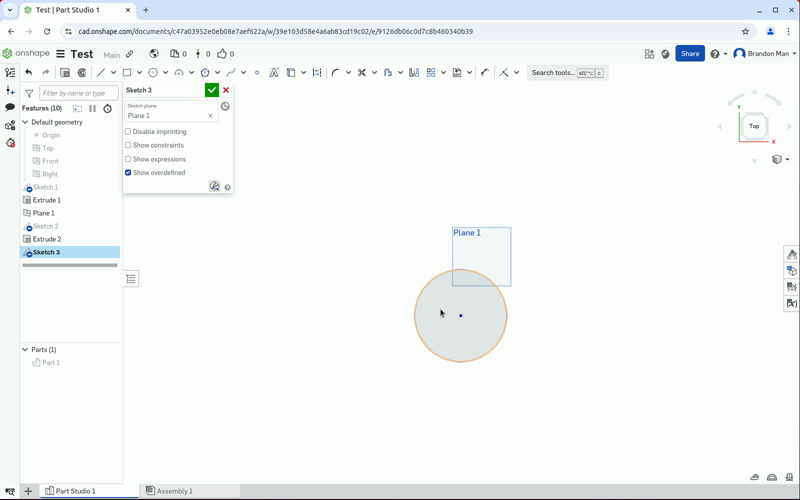
scroll(6)
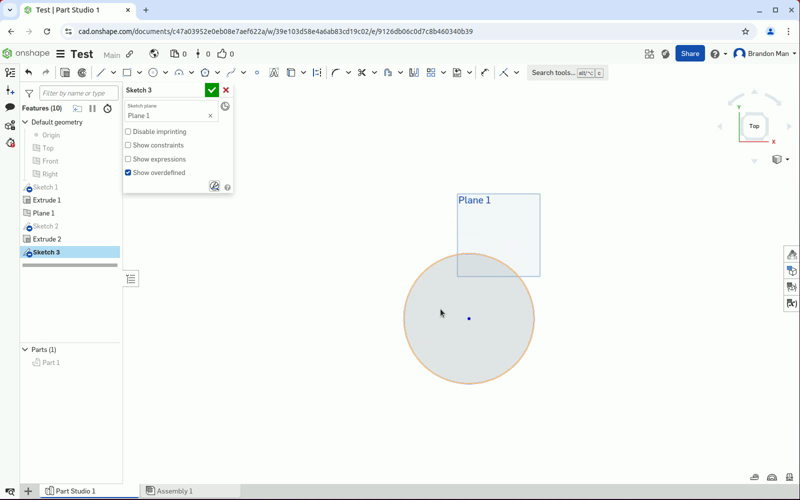
scroll(6)
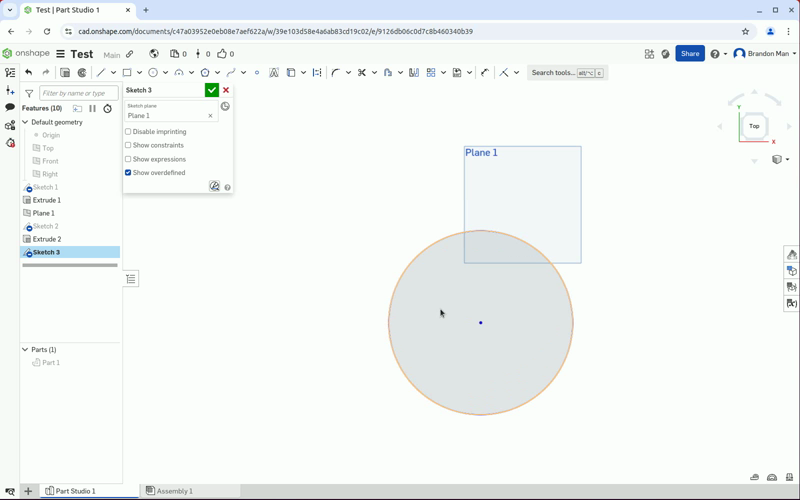
scroll(6)
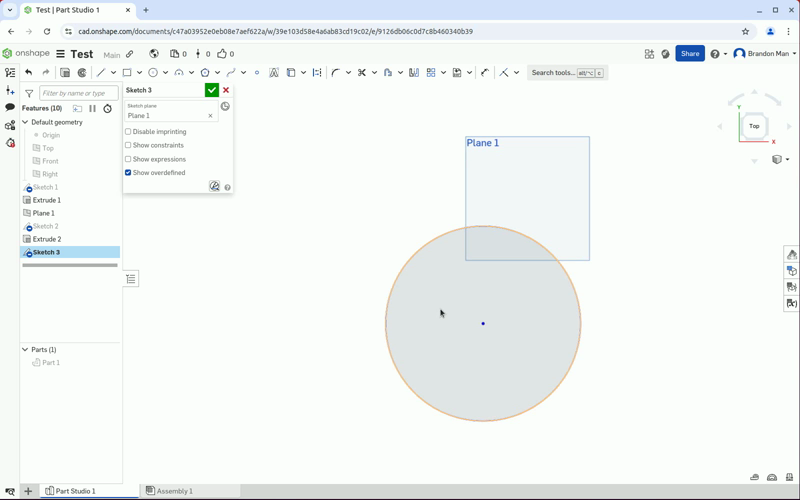
scroll(6)
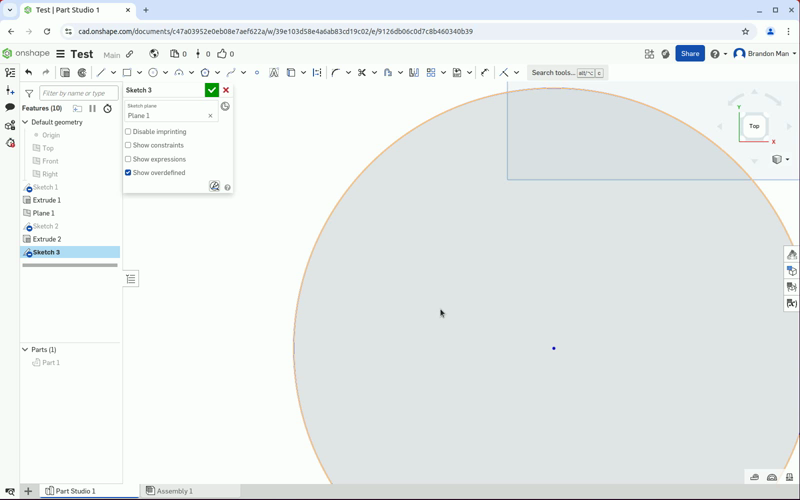
click(440, 308)
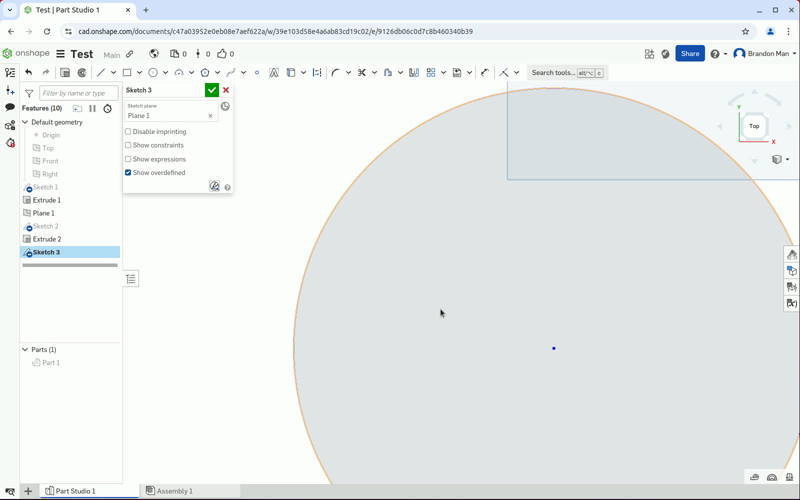
scroll(-6)
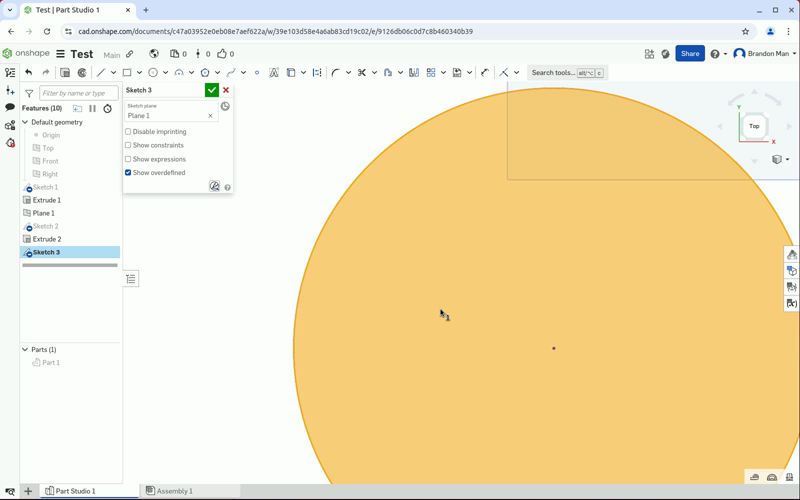
scroll(-6)
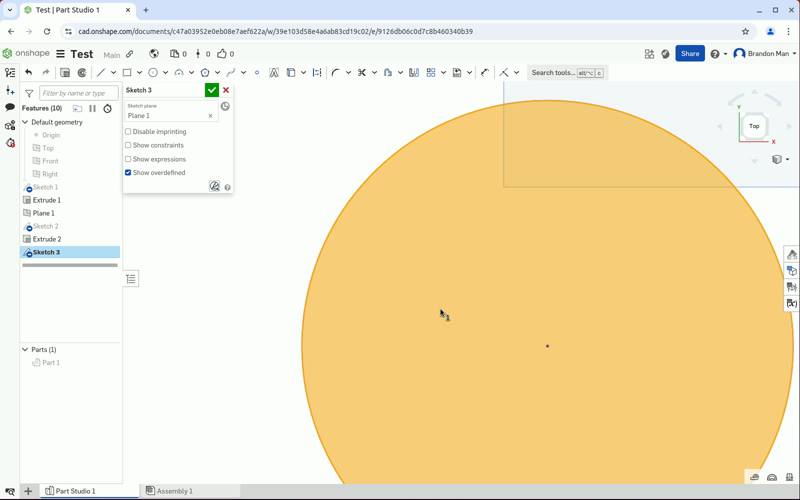
scroll(-6)
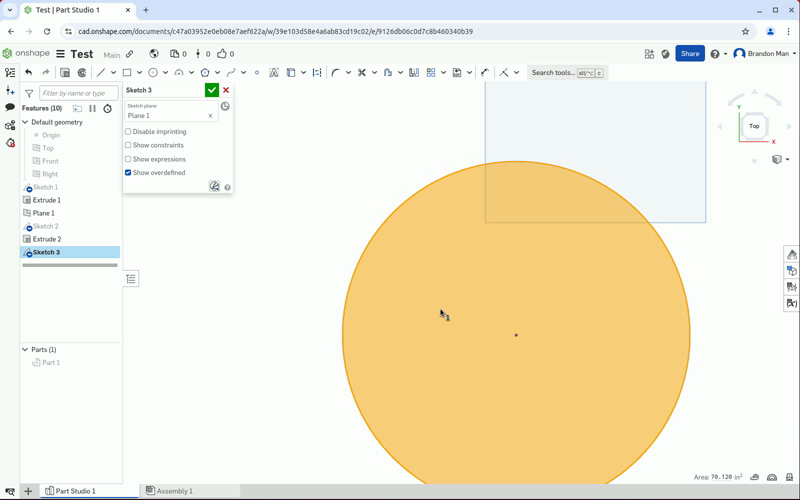
scroll(-6)
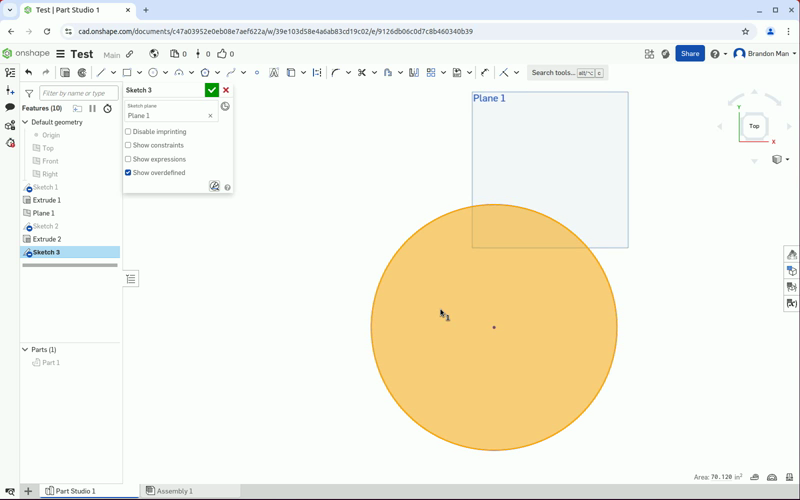
scroll(-6)
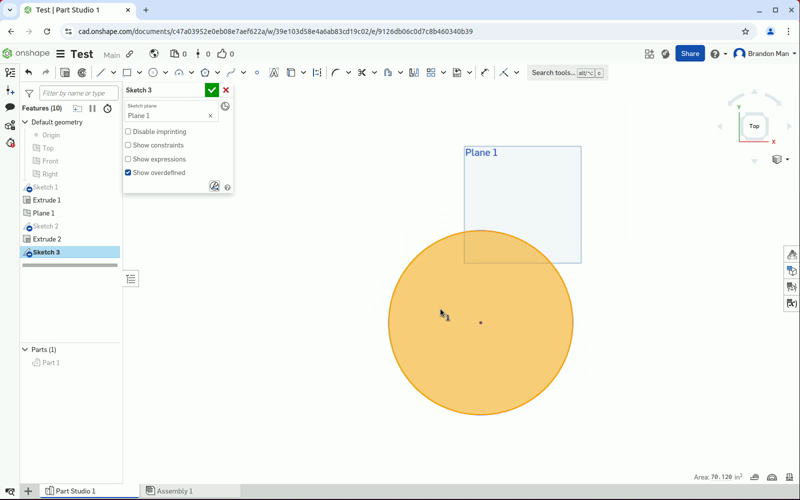
scroll(-6)
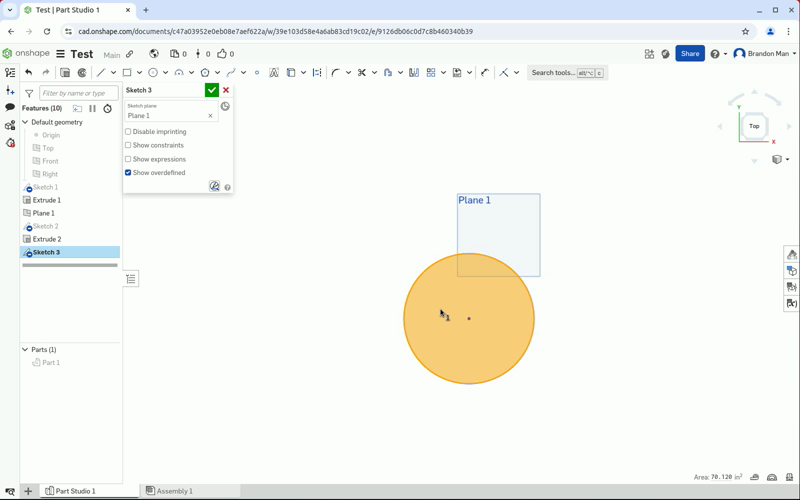
scroll(-6)
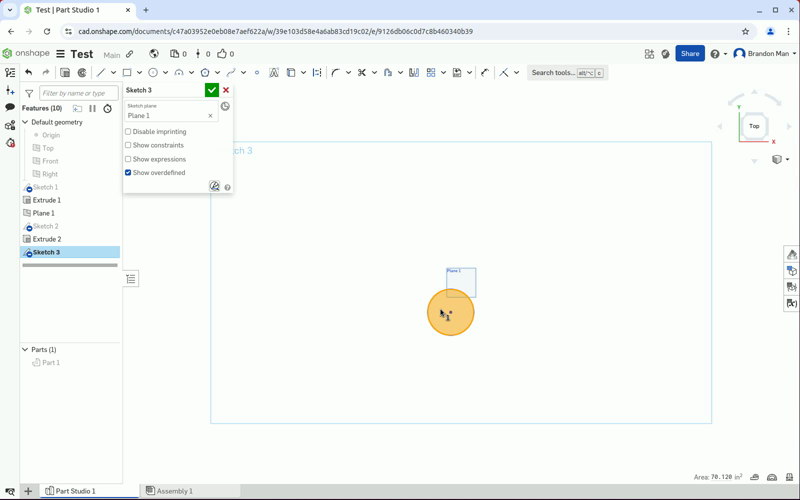
mouse_move(73, 352)
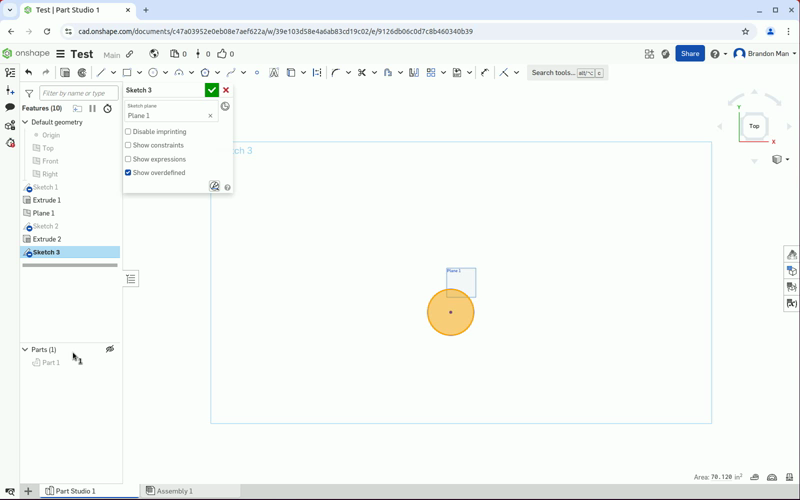
key(shift+y)
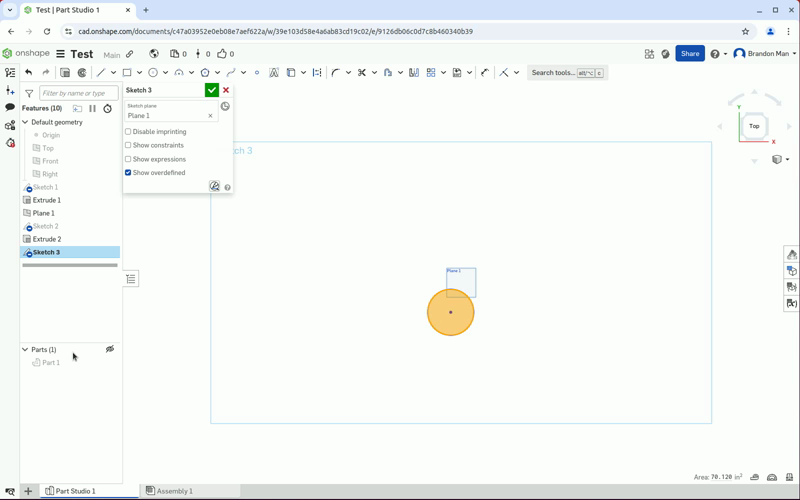
key(shift+e)
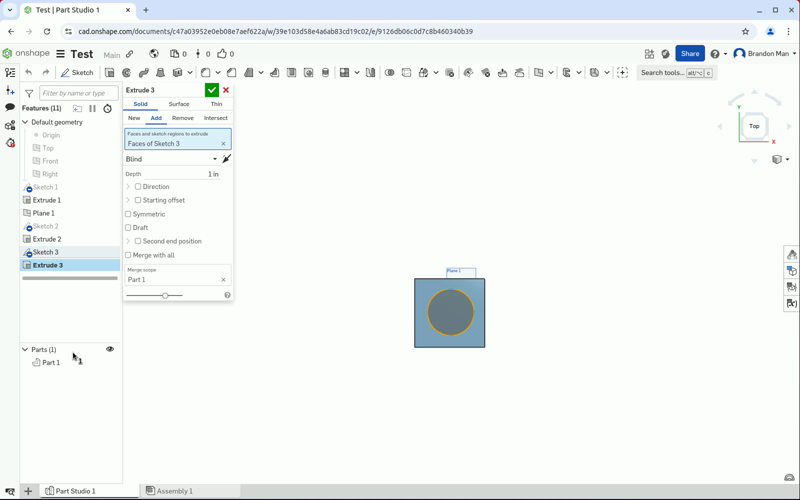
mouse_move(143, 106)
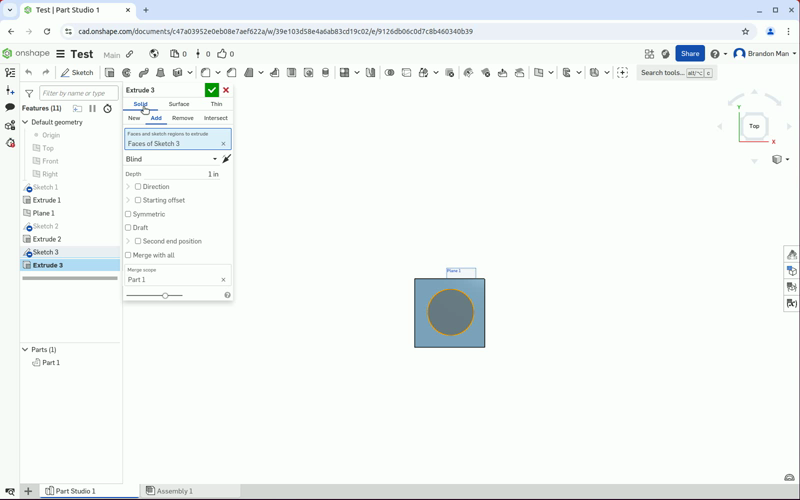
click(143, 106)
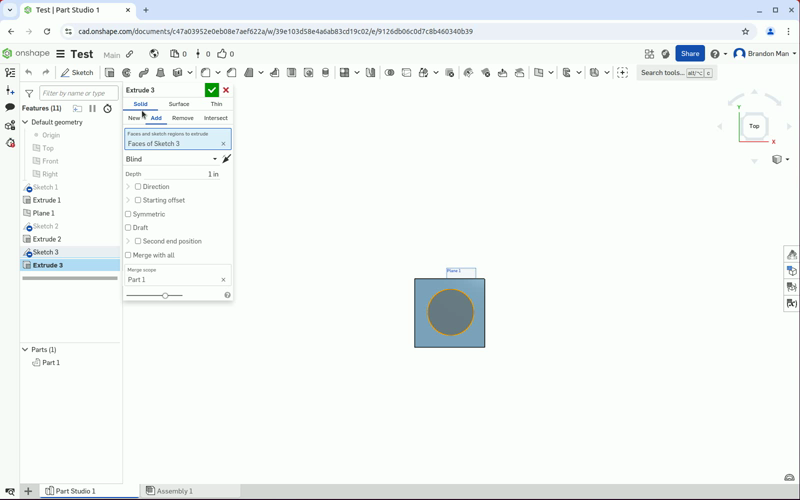
mouse_move(137, 120)
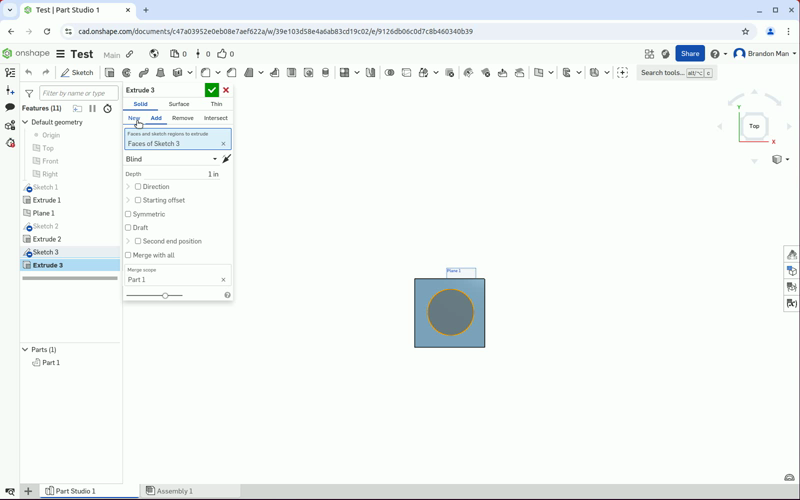
click(137, 120)
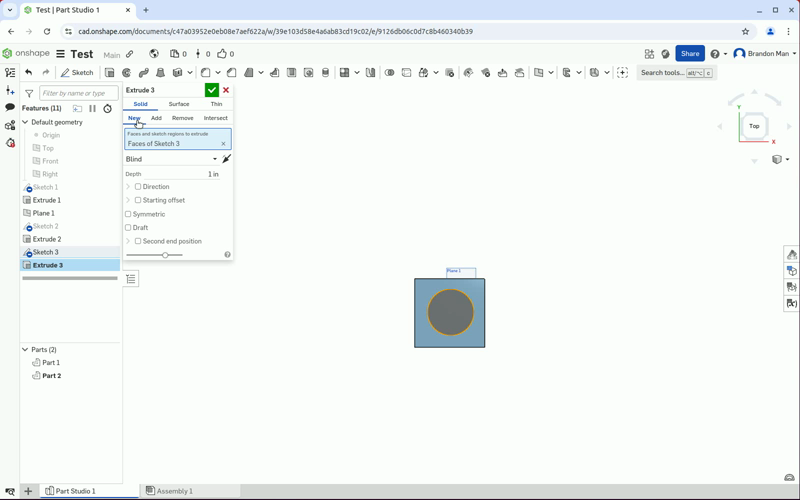
key(tab, 4)
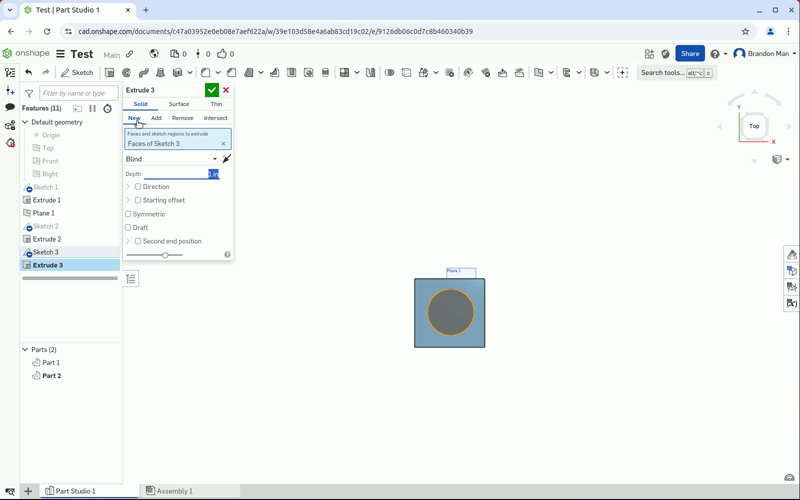
text(16.128)
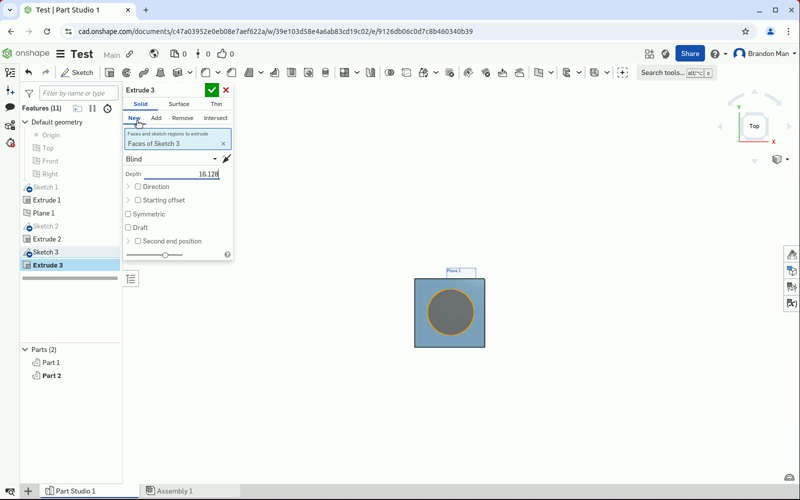
key(enter)
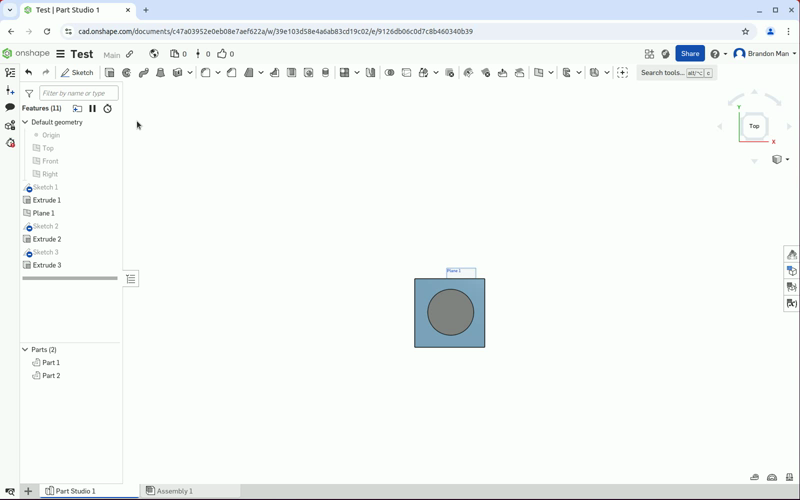
key(shift+h)
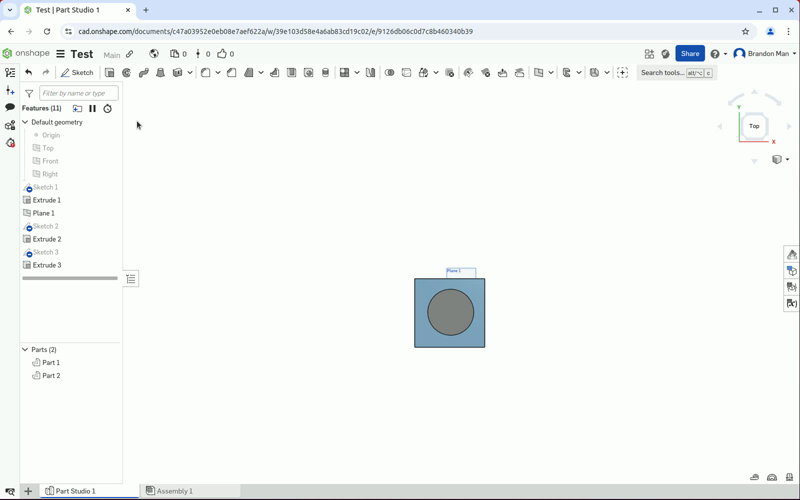
key(shift+h)
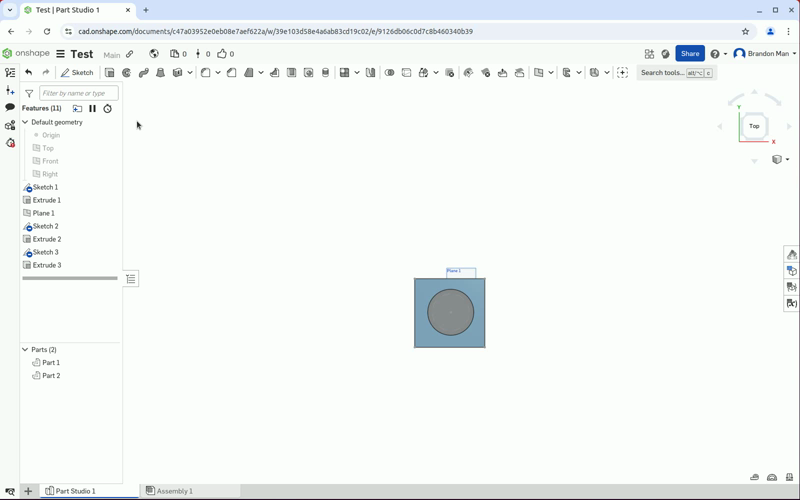
key(shift+7)
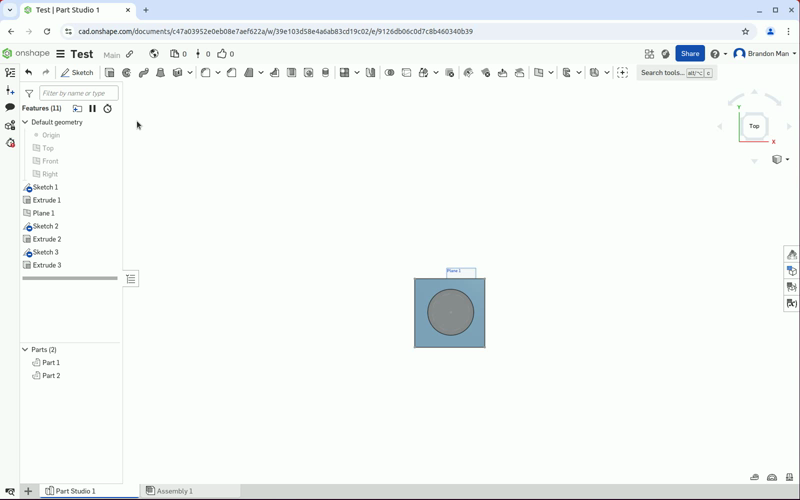
key(up, 3)
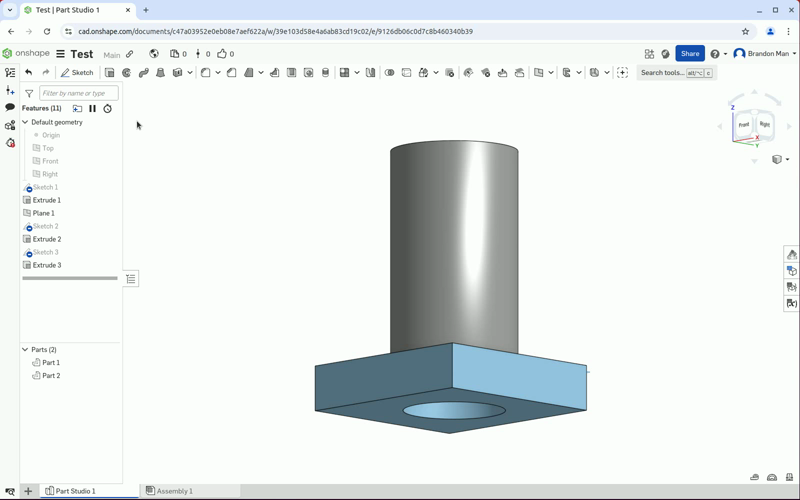
key(left, 3)
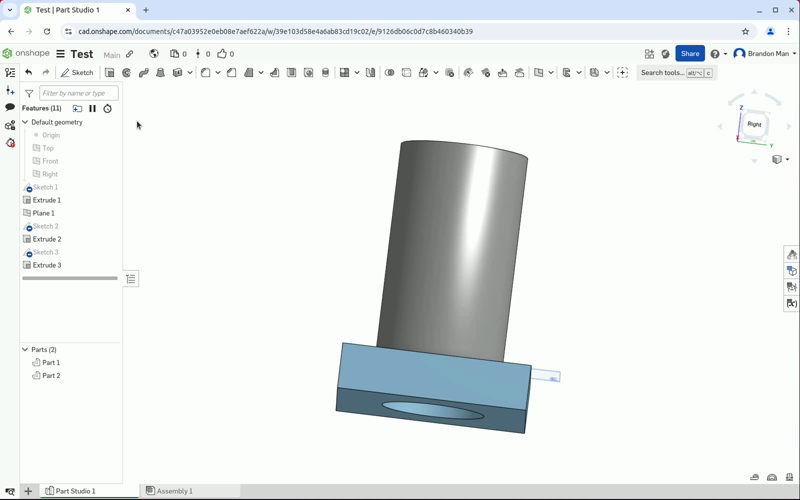
key(right, 3)
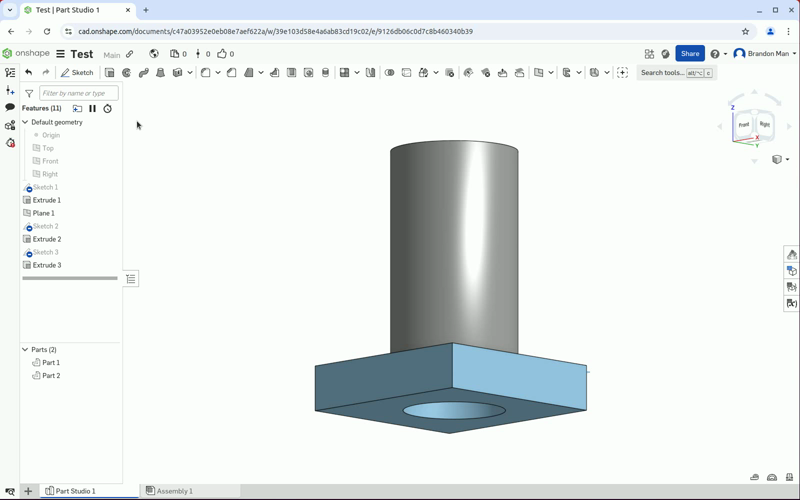
key(down, 3)
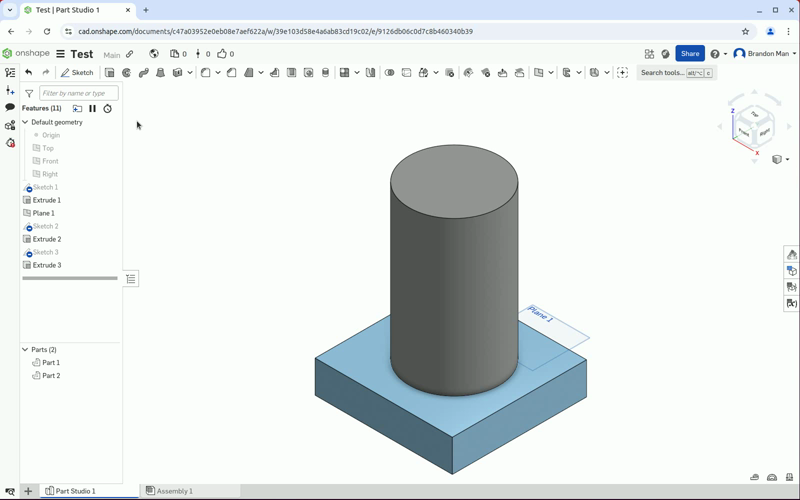
mouse_move(73, 189)
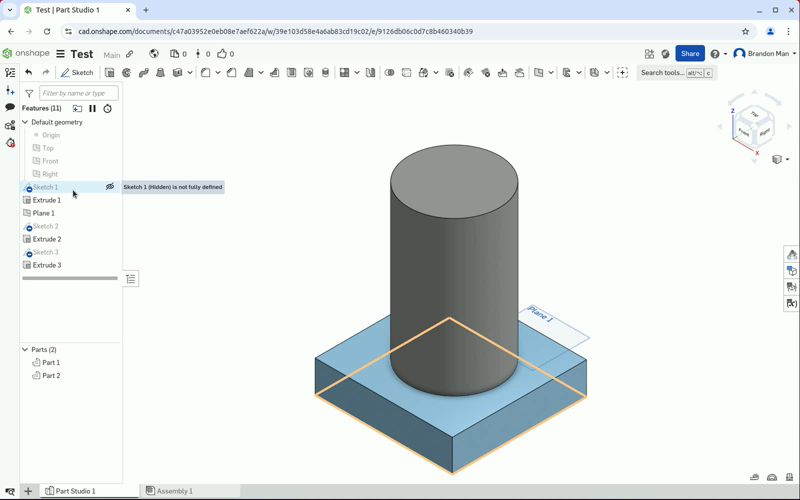
click(73, 189)